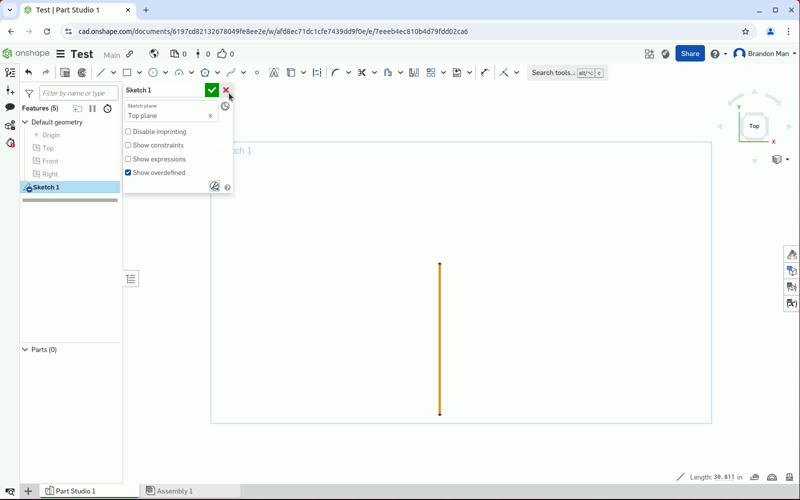
key(shift+h)
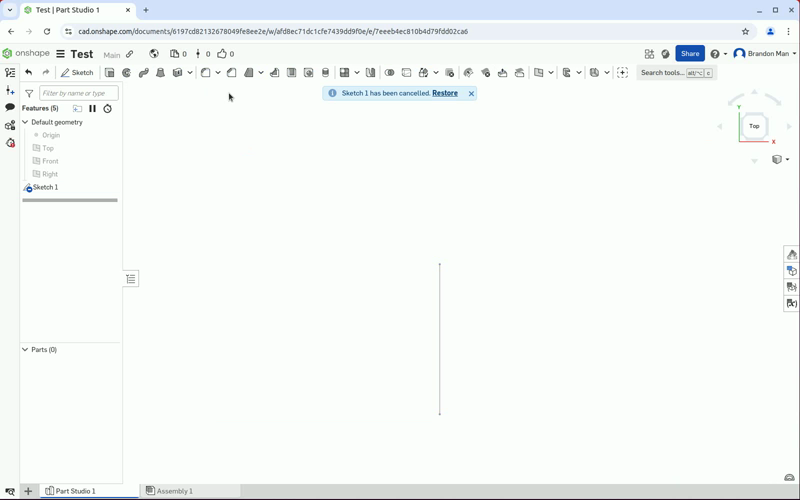
key(shift+s)
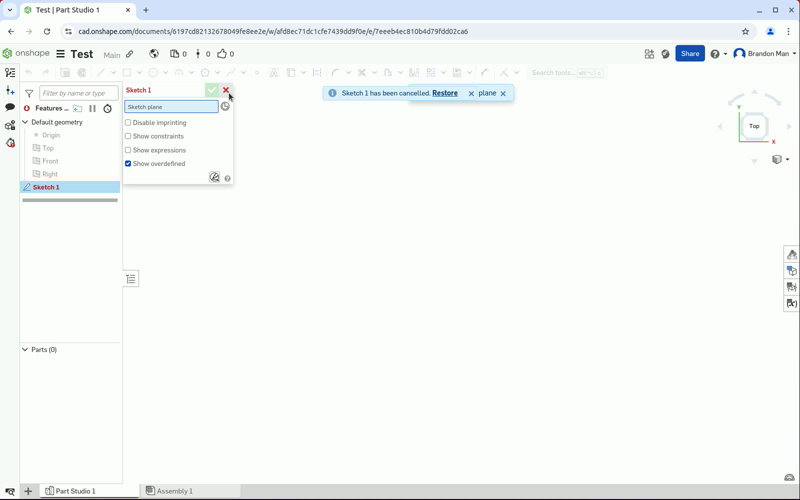
mouse_move(73, 150)
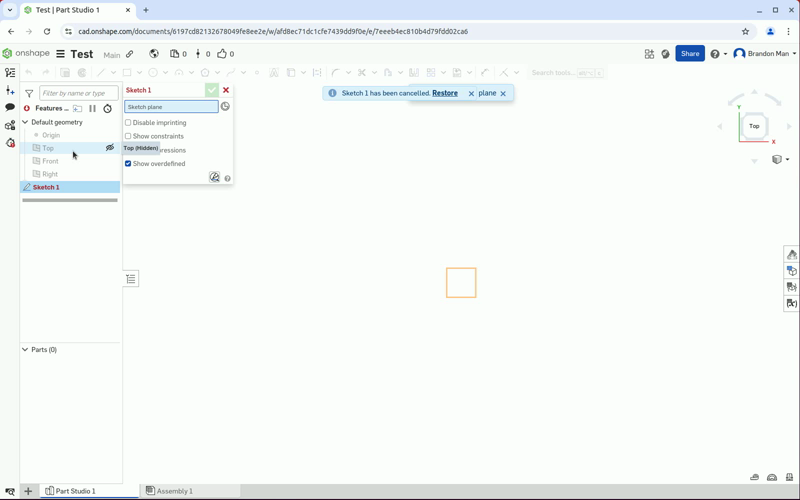
click(73, 150)
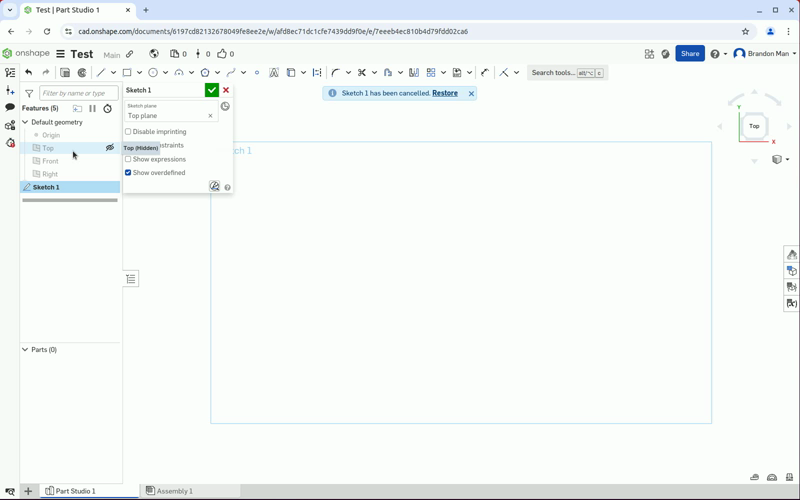
mouse_move(73, 352)
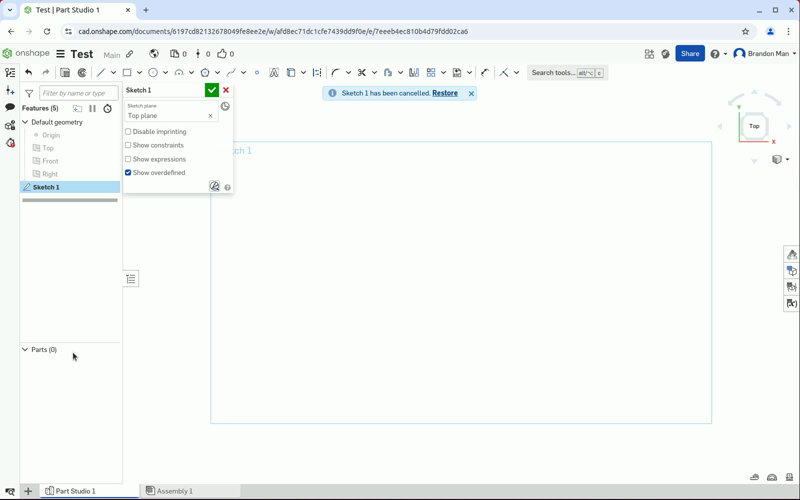
key(y)
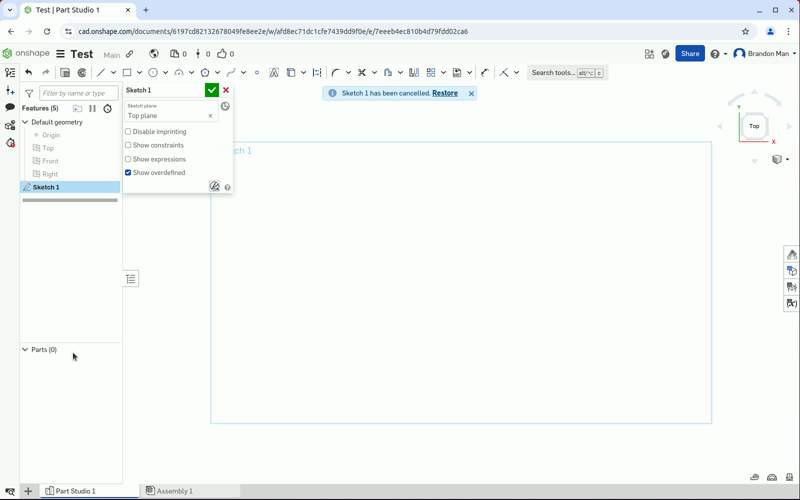
key(c)
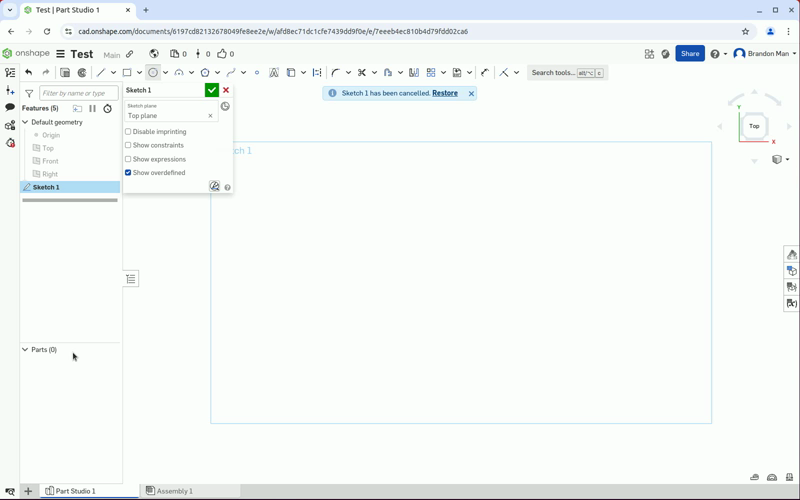
key_down(shift)
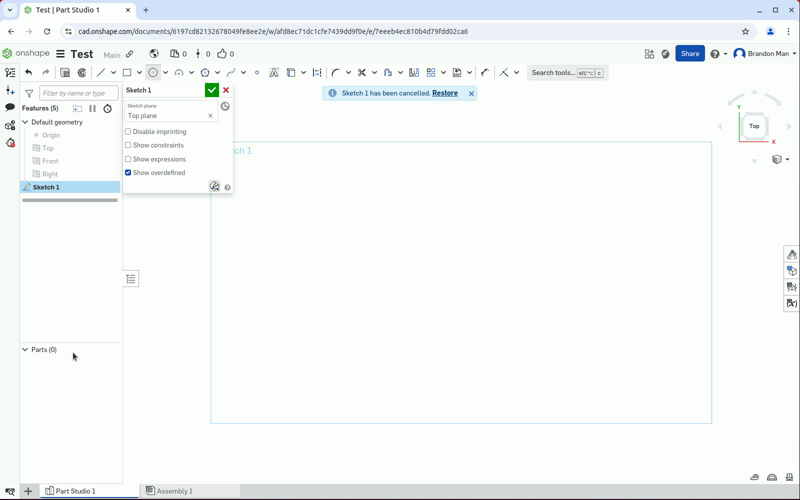
mouse_move(461, 282)
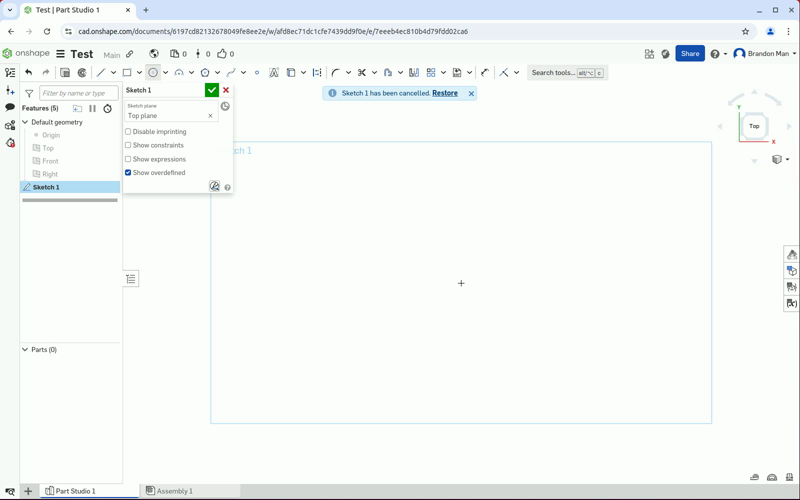
click(461, 282)
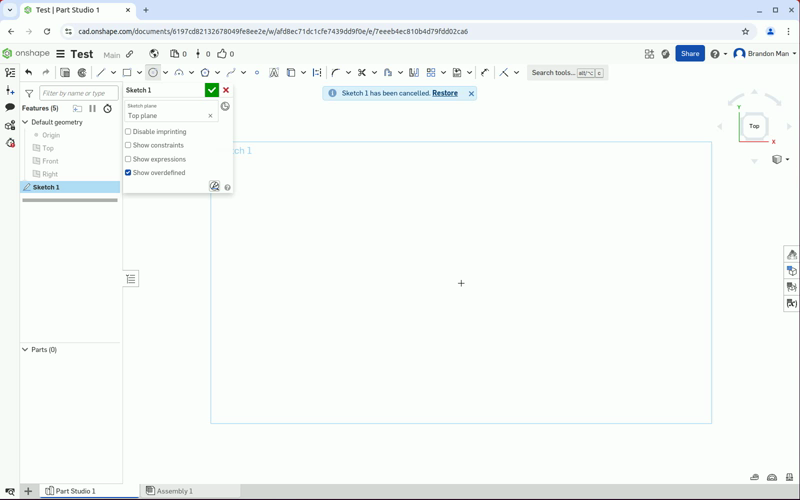
key_up(shift)
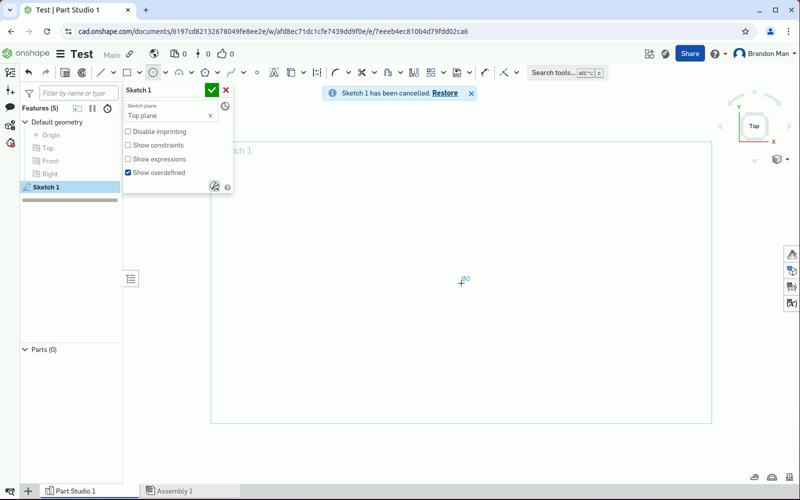
mouse_move(574, 282)
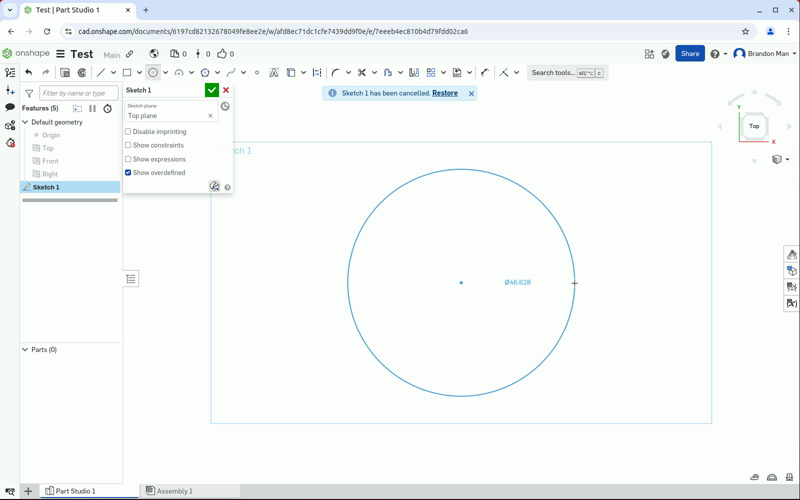
click(574, 282)
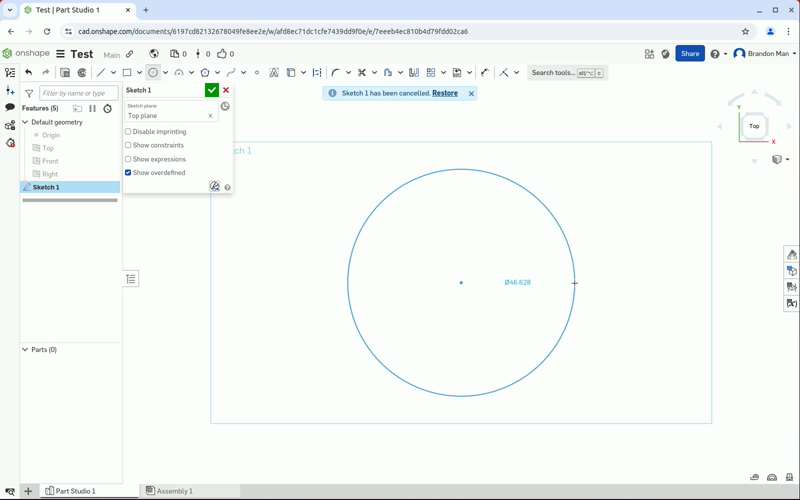
key(esc)
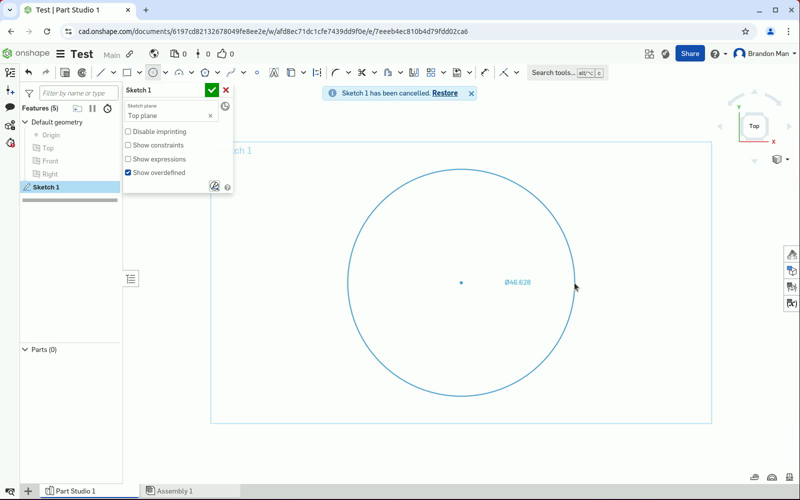
mouse_move(454, 266)
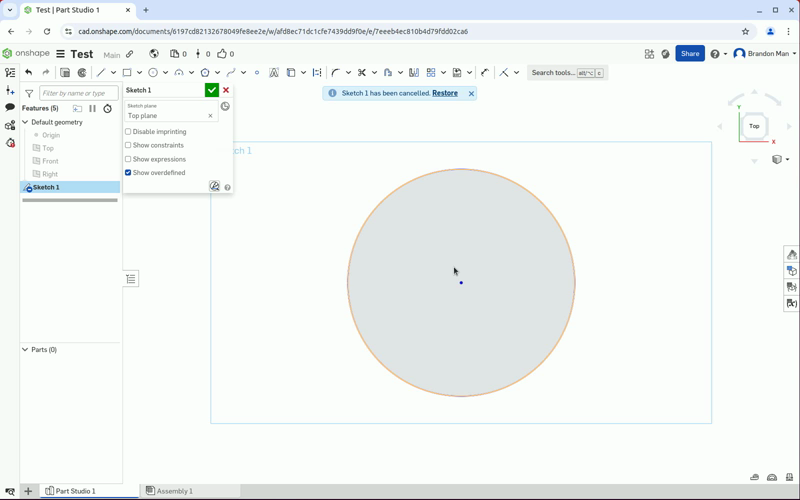
click(454, 266)
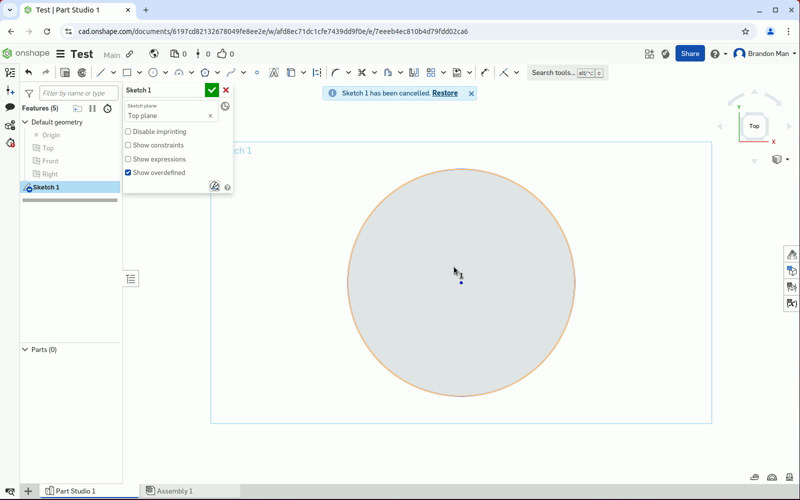
mouse_move(73, 352)
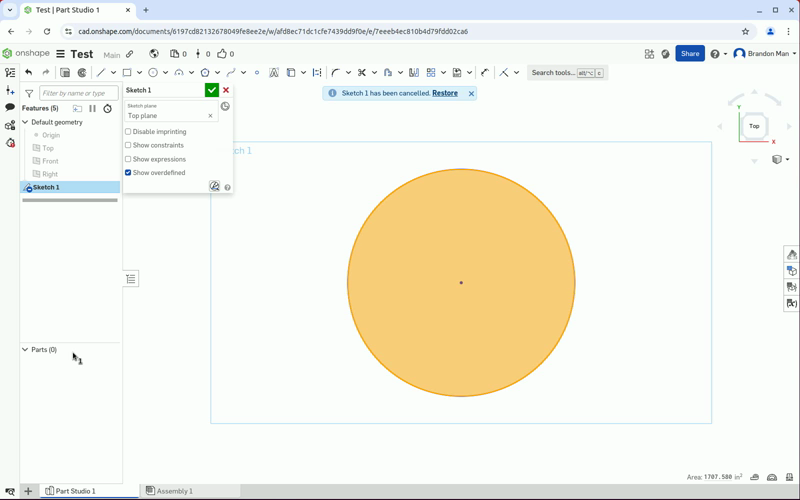
key(shift+y)
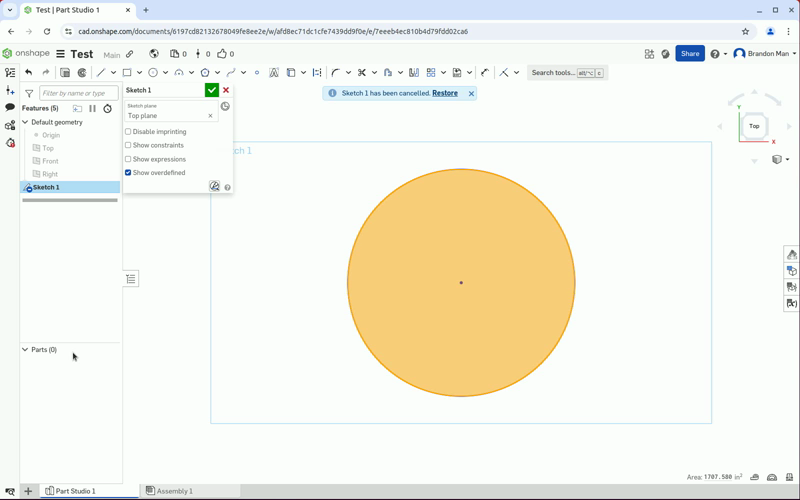
key(shift+e)
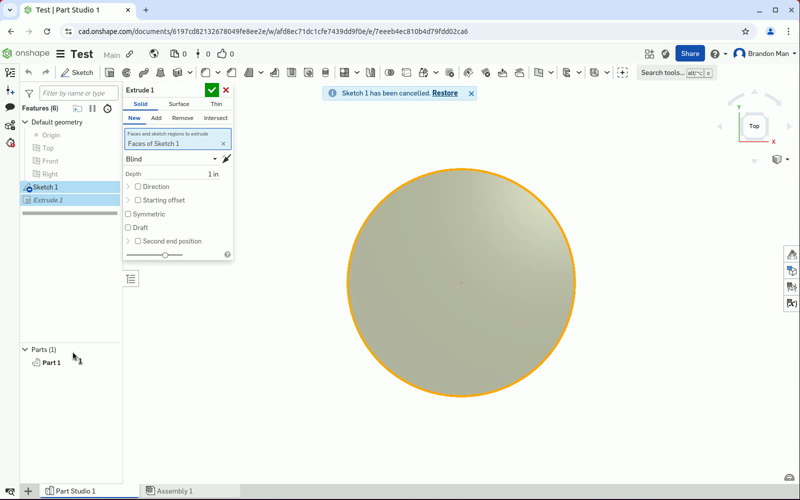
mouse_move(143, 106)
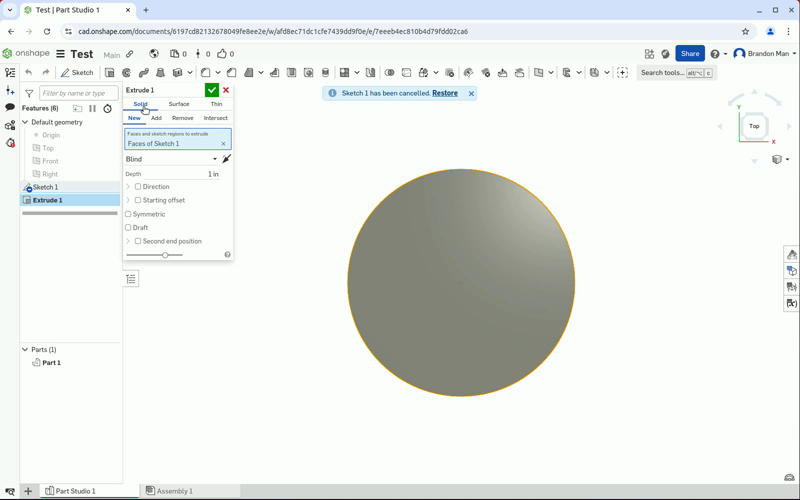
click(143, 106)
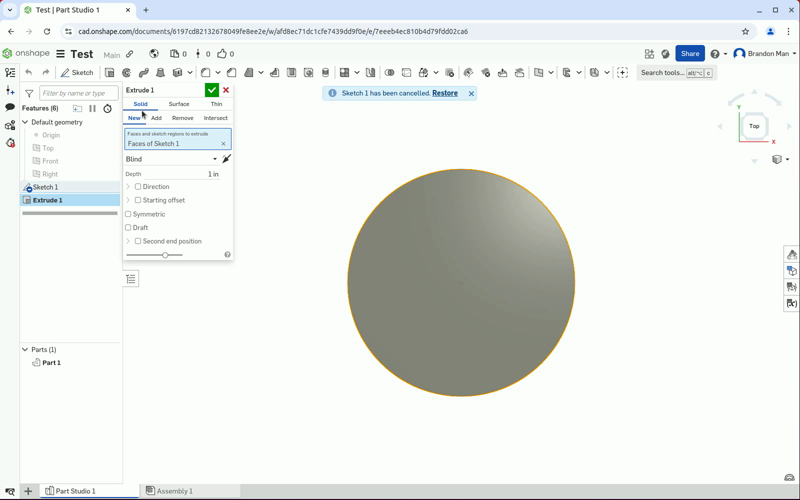
mouse_move(137, 120)
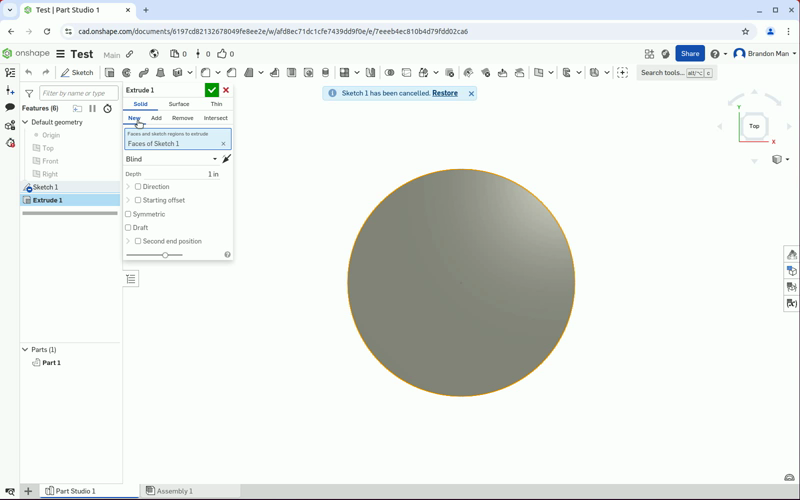
click(137, 120)
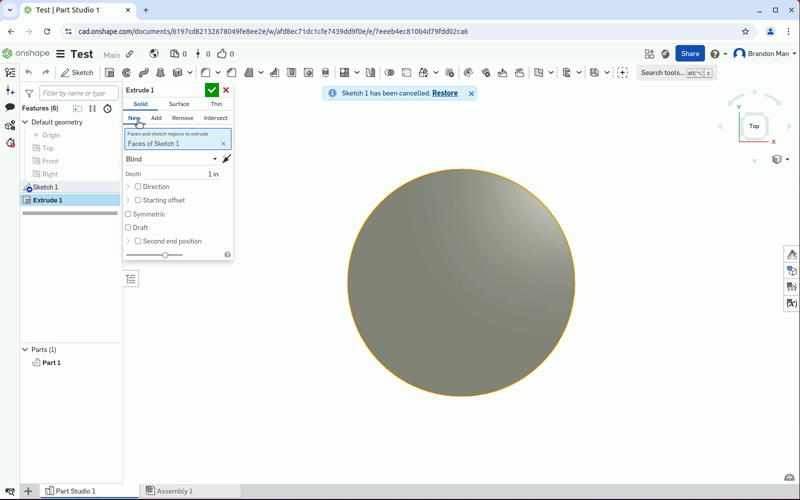
key(tab, 4)
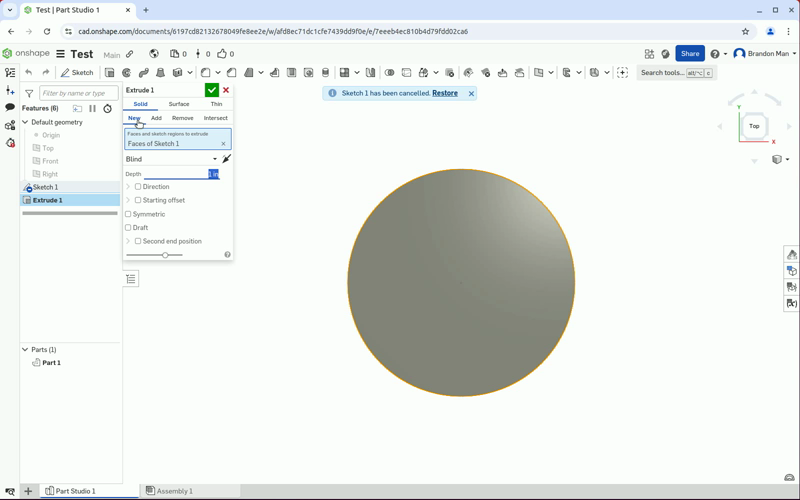
text(1.926)
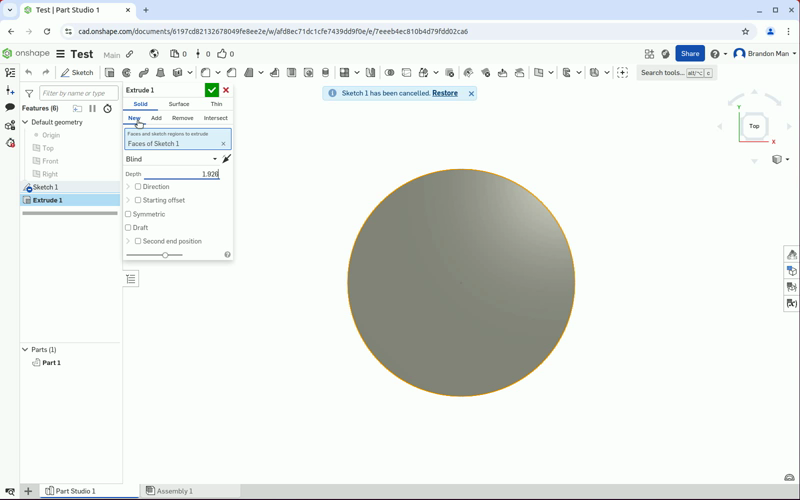
key(enter)
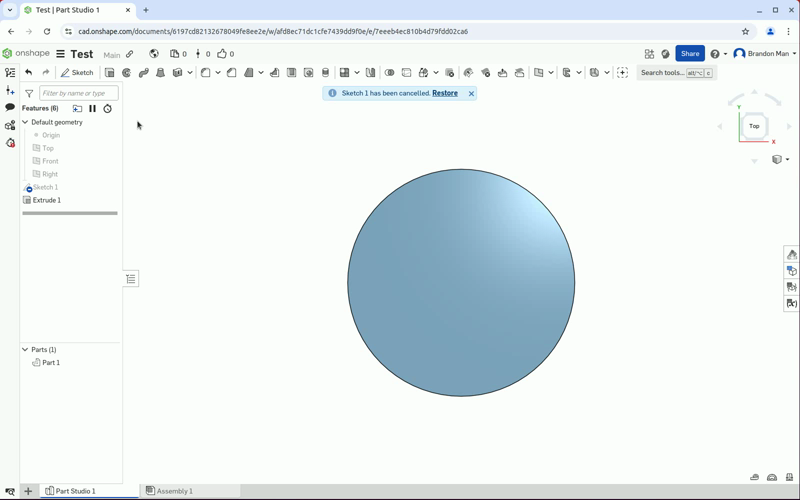
key(shift+h)
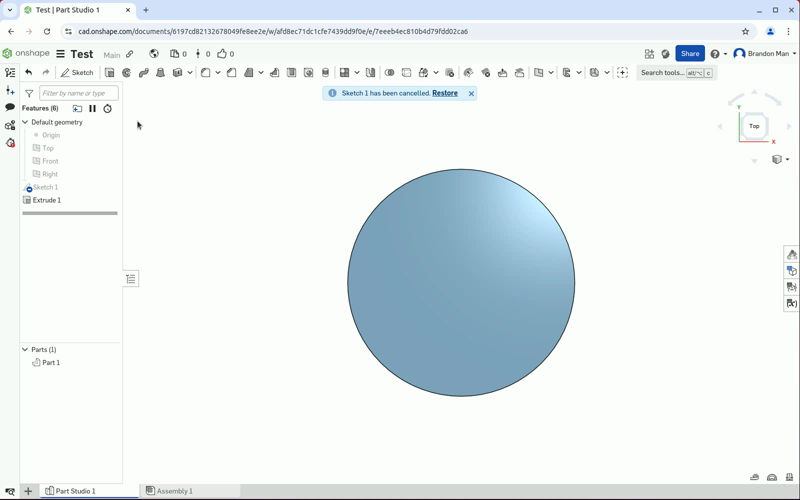
key(shift+h)
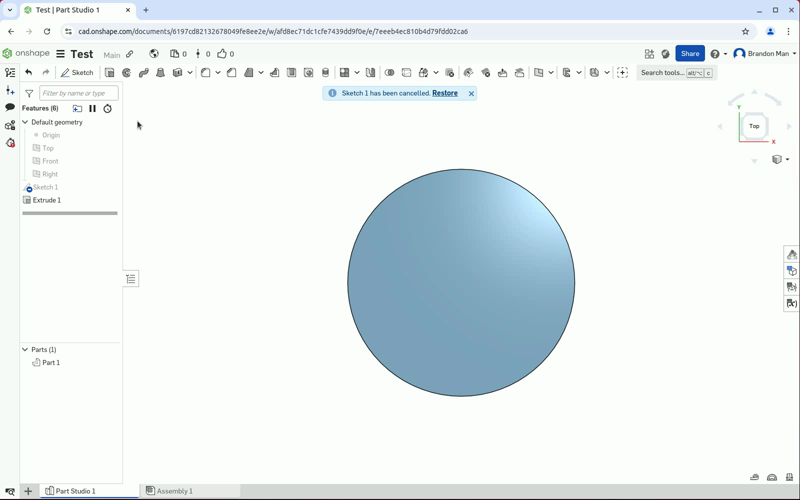
mouse_move(73, 189)
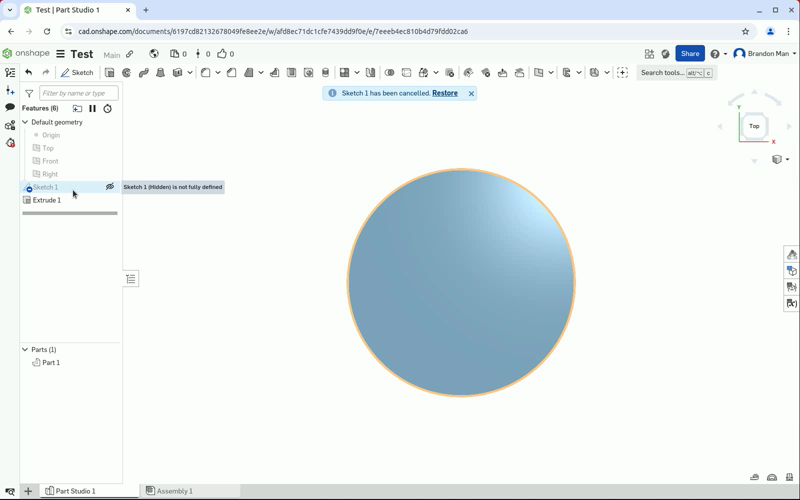
click(73, 189)
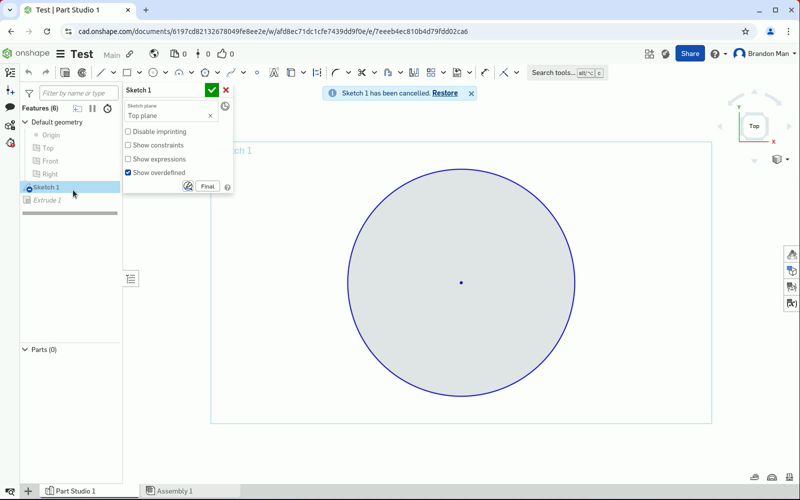
mouse_move(229, 92)
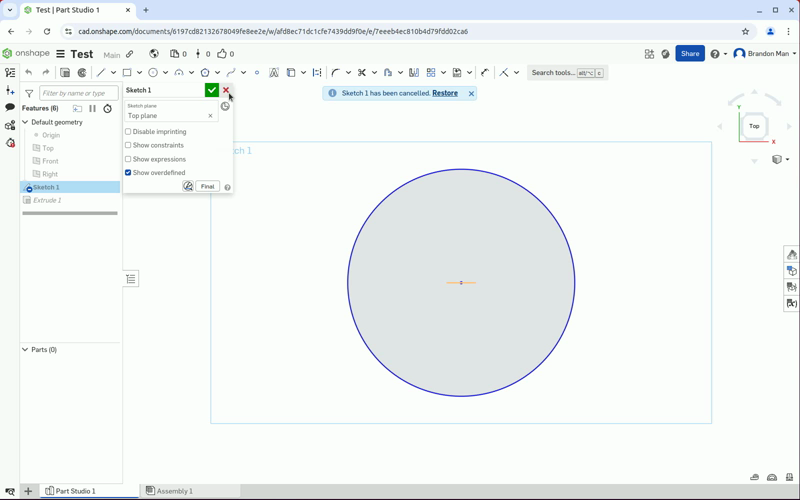
click(229, 92)
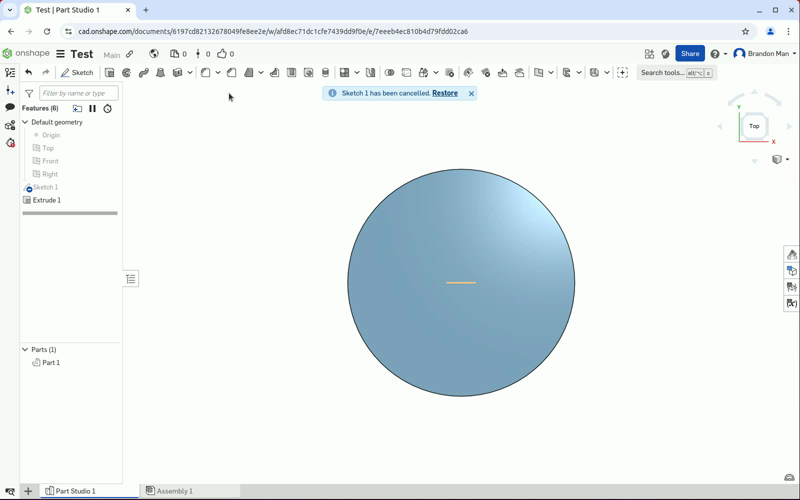
mouse_move(541, 75)
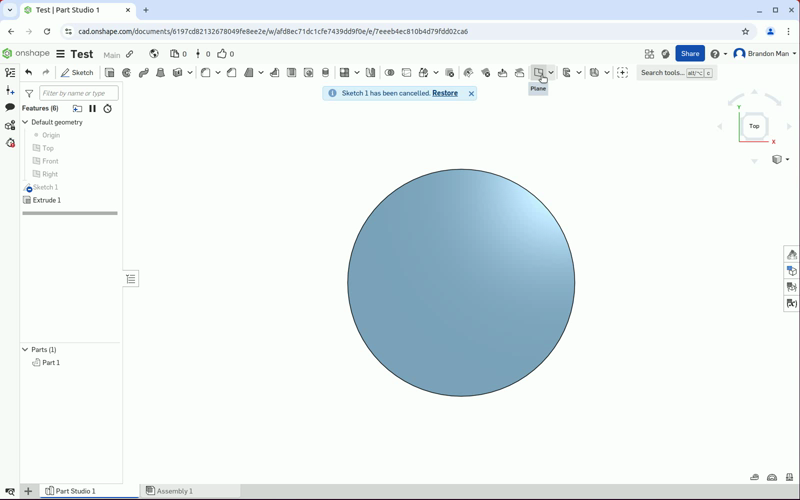
click(541, 75)
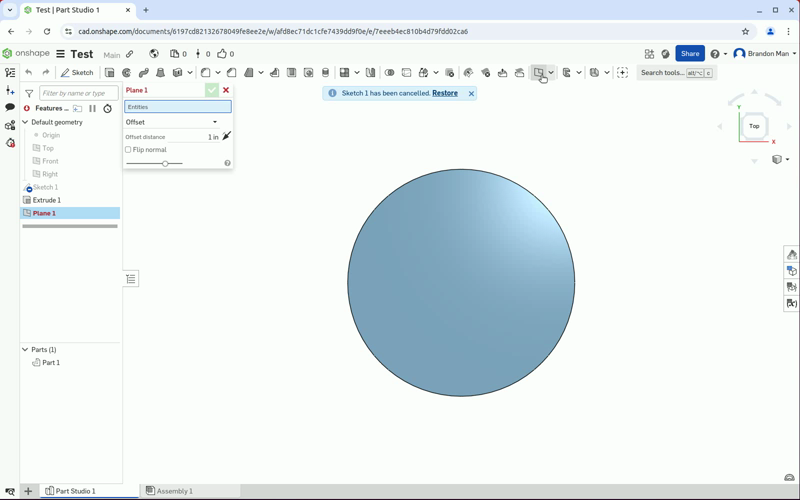
mouse_move(73, 150)
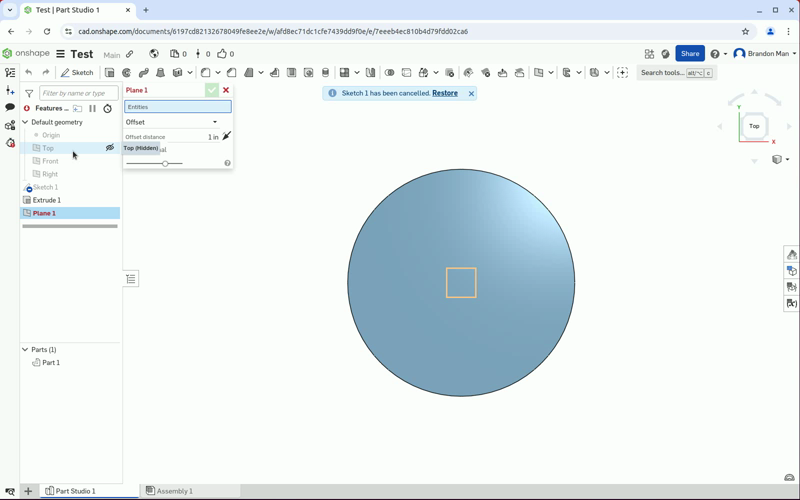
click(73, 150)
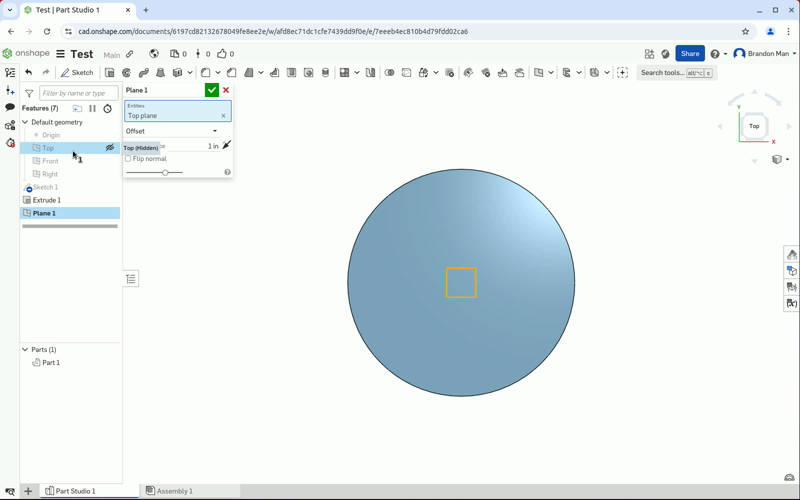
key(tab, 2)
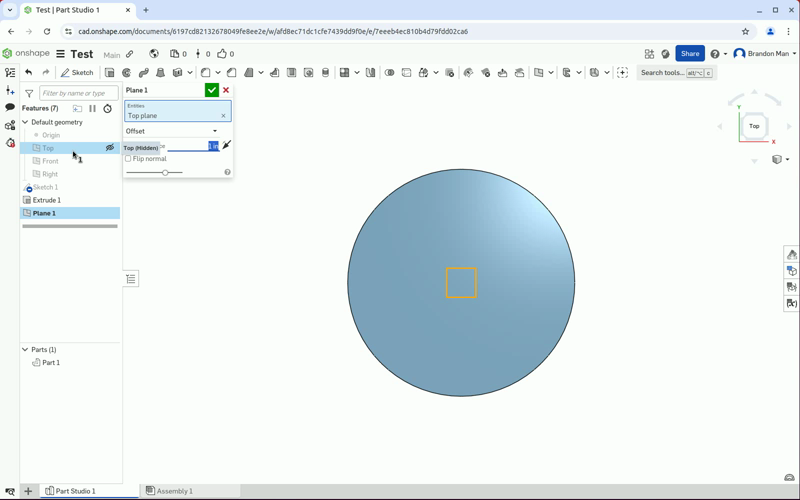
text(1.91)
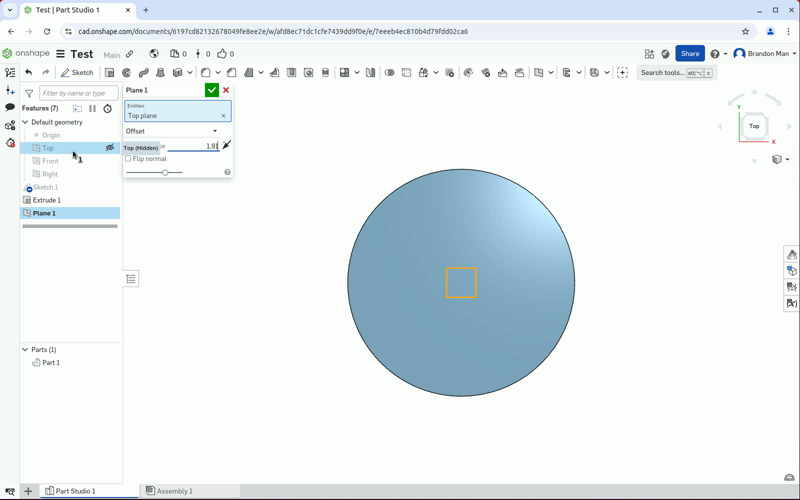
key(enter, 2)
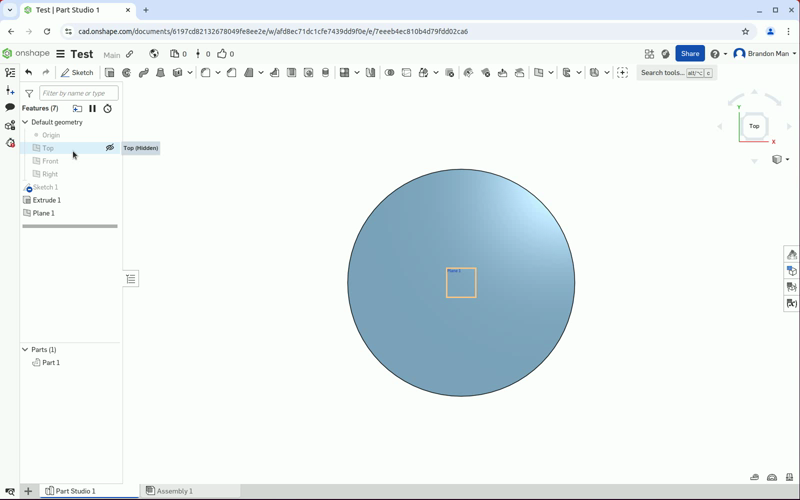
key(shift+s)
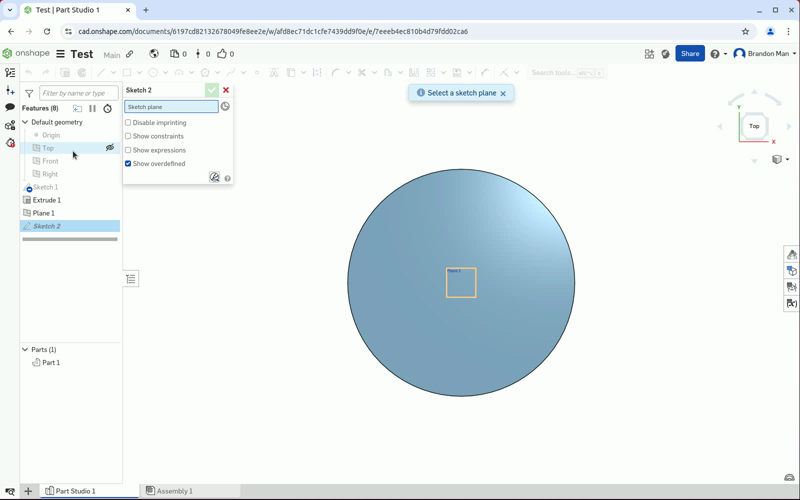
mouse_move(73, 215)
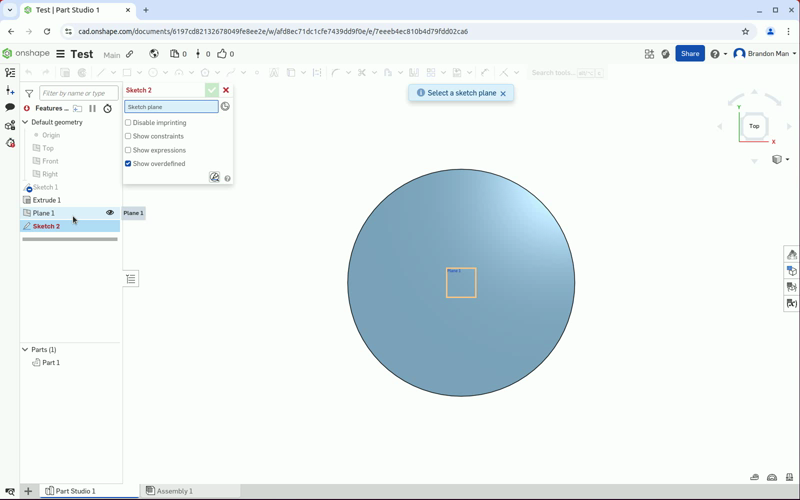
click(73, 215)
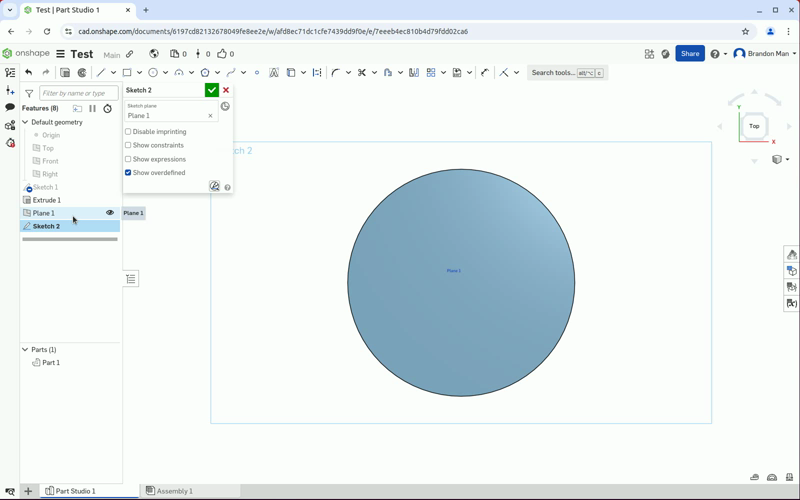
mouse_move(73, 352)
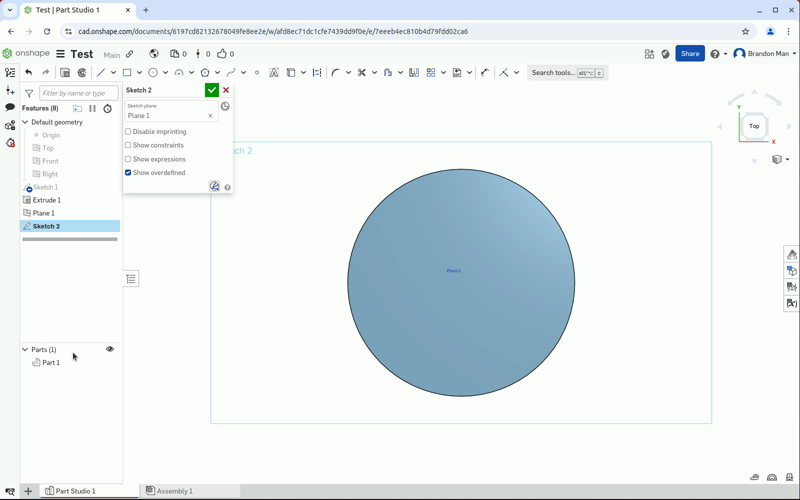
key(y)
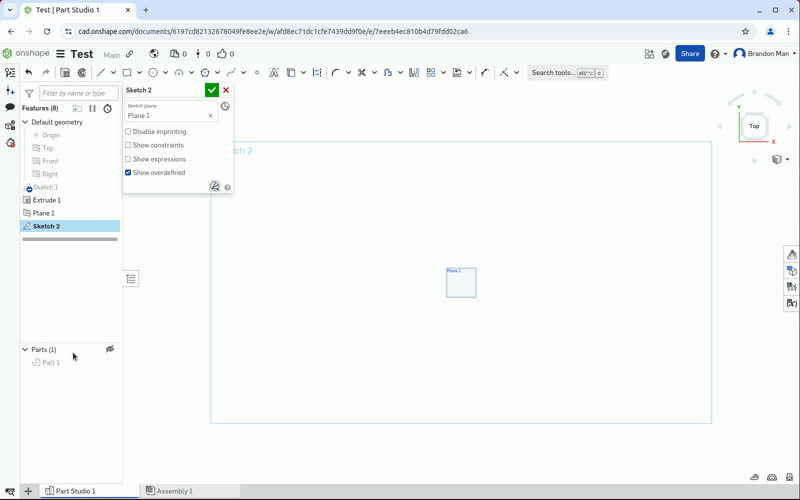
key(c)
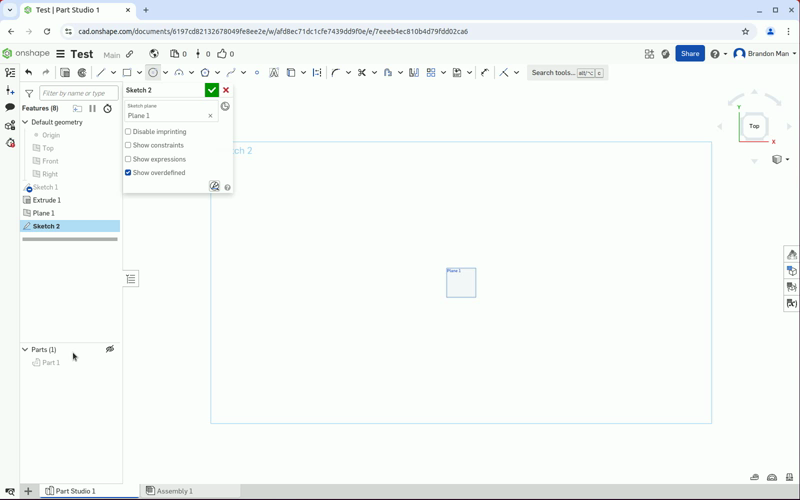
key_down(shift)
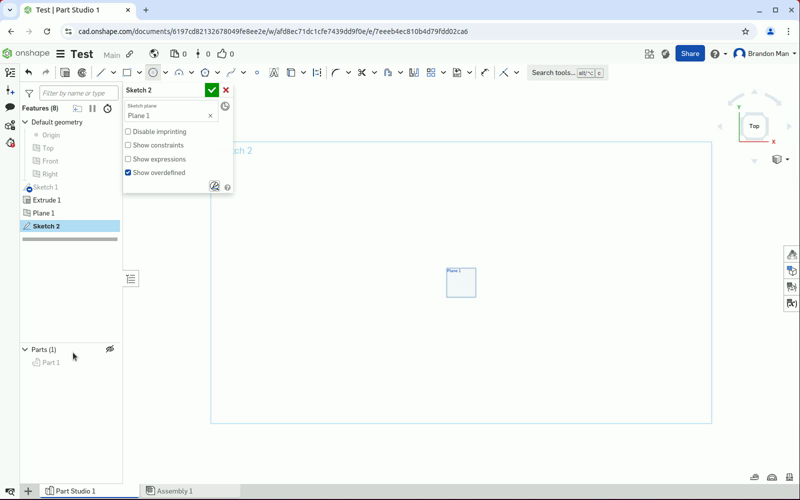
mouse_move(461, 282)
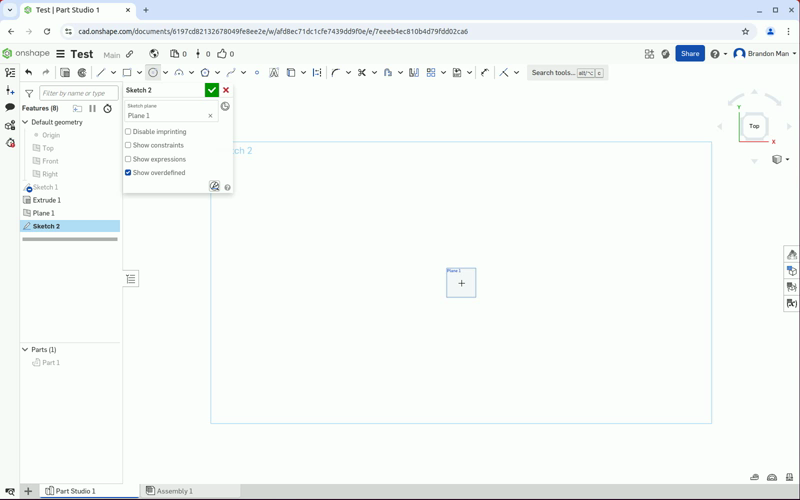
click(461, 282)
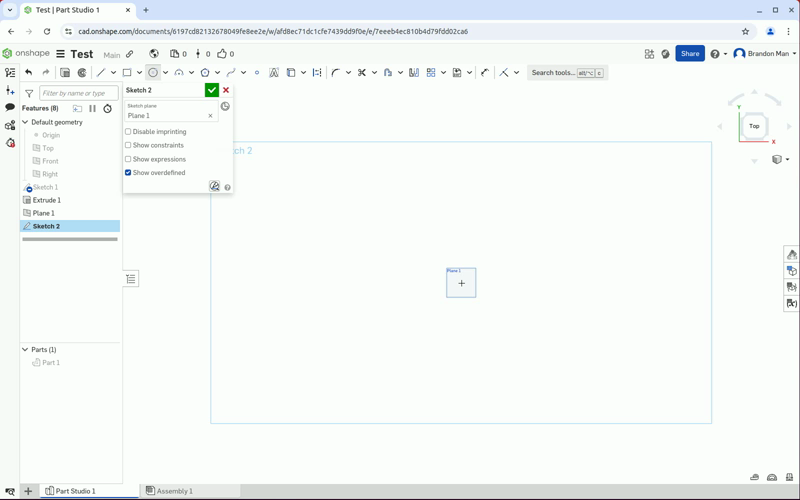
key_up(shift)
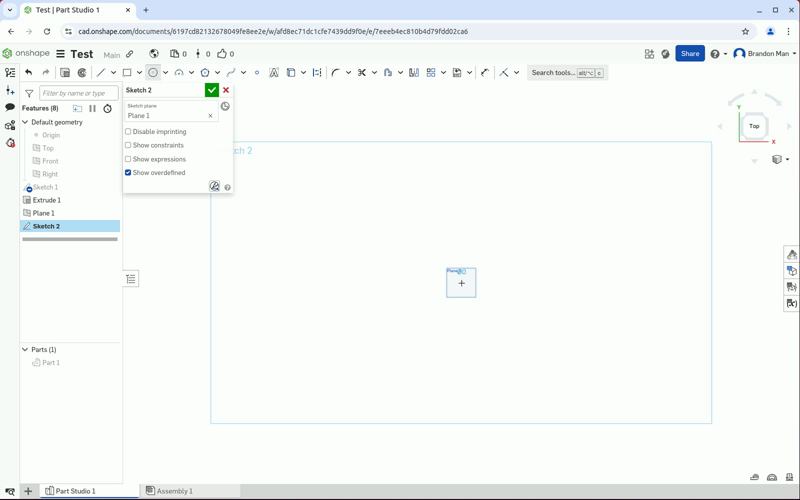
mouse_move(565, 282)
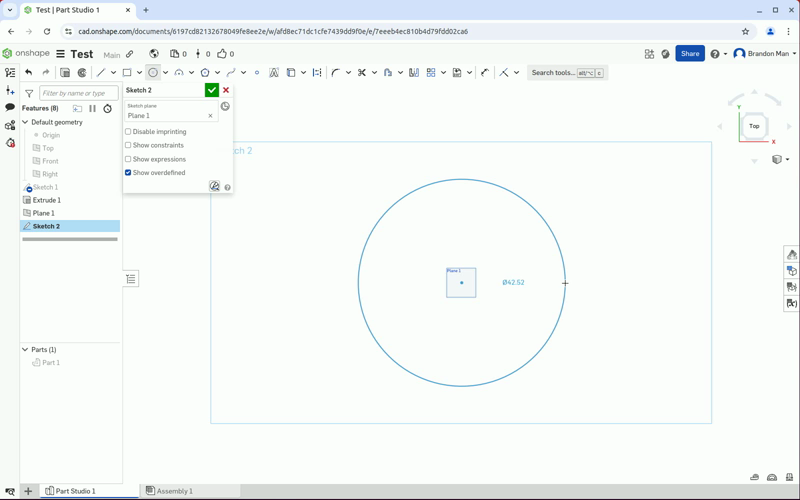
click(565, 282)
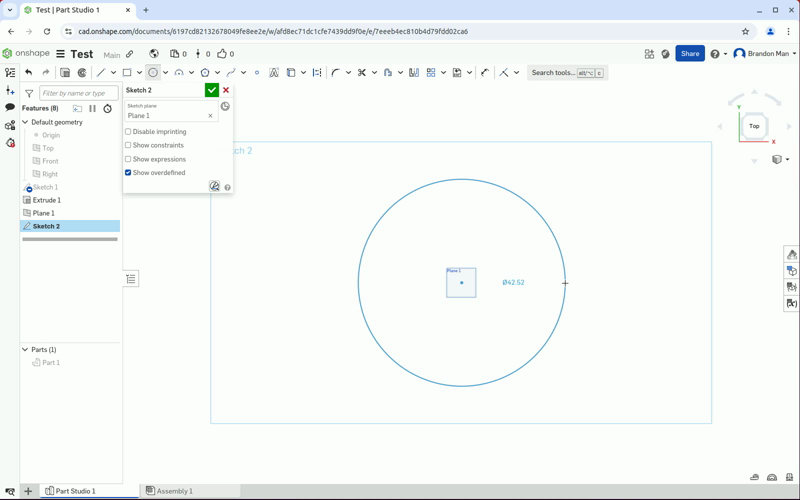
key(esc)
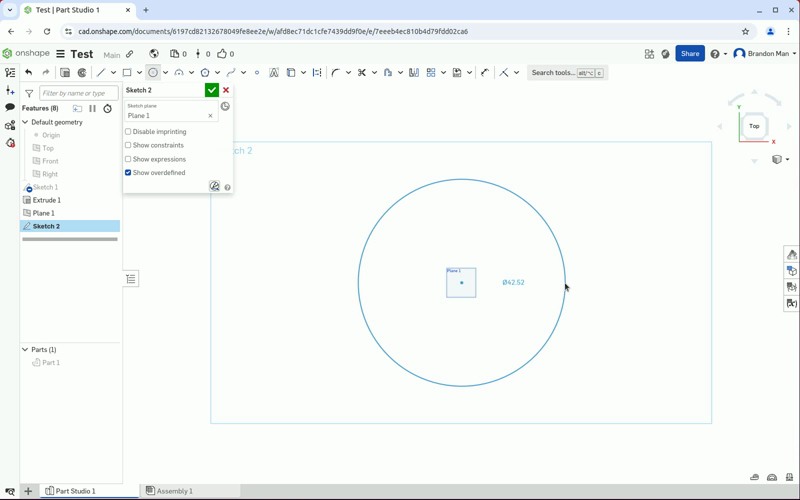
mouse_move(504, 341)
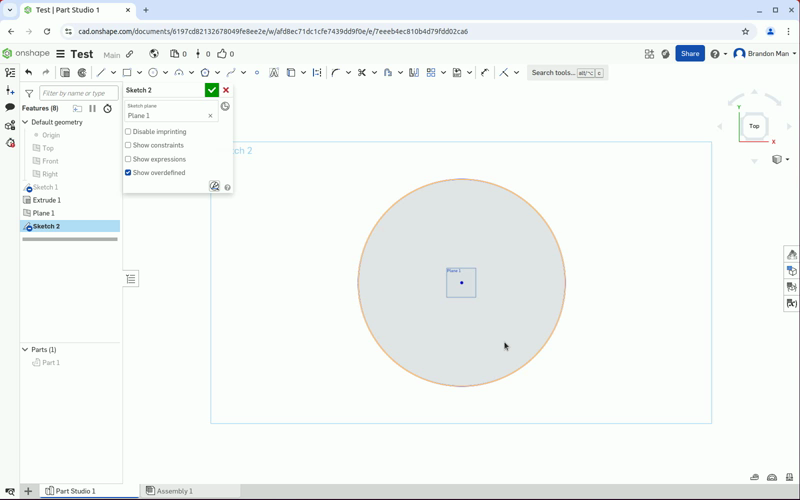
click(504, 341)
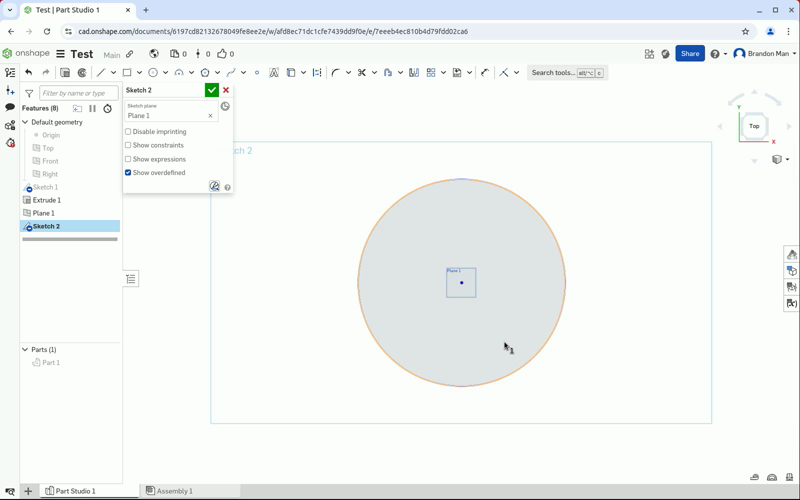
mouse_move(73, 352)
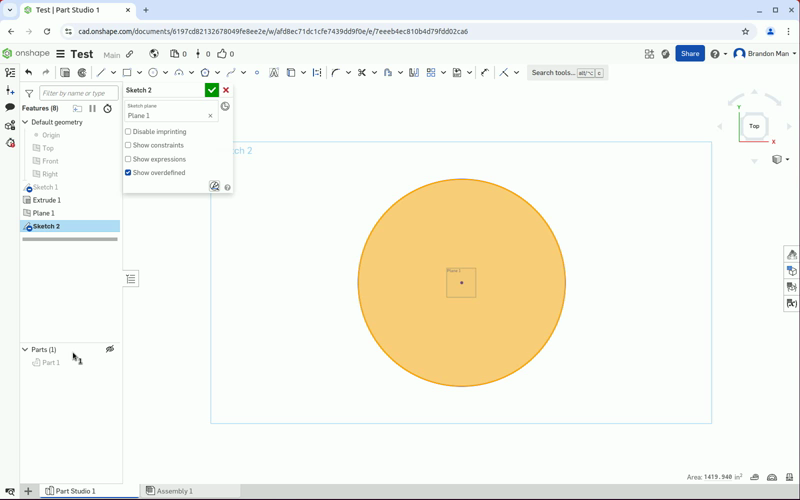
key(shift+y)
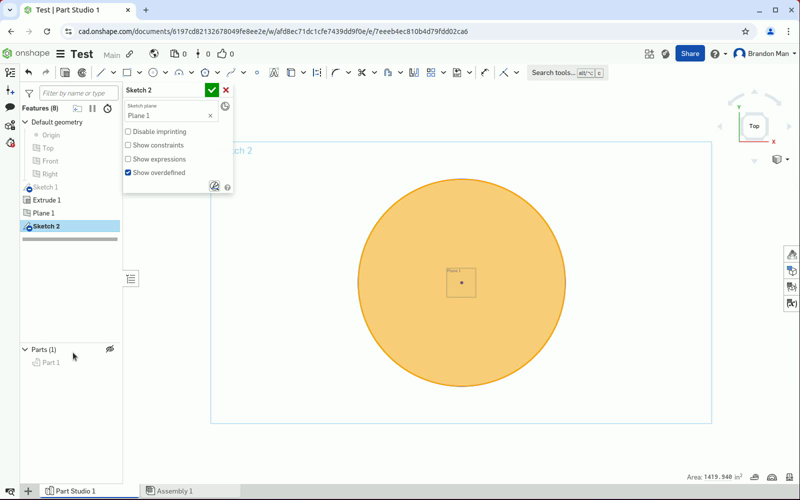
key(shift+e)
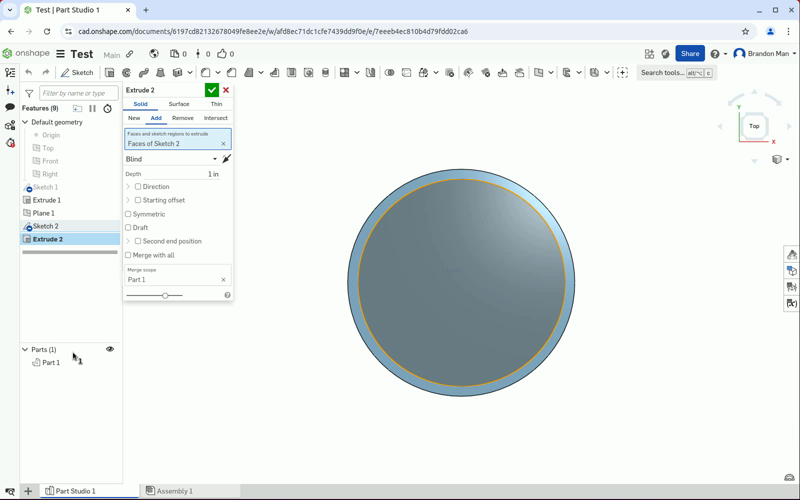
mouse_move(143, 106)
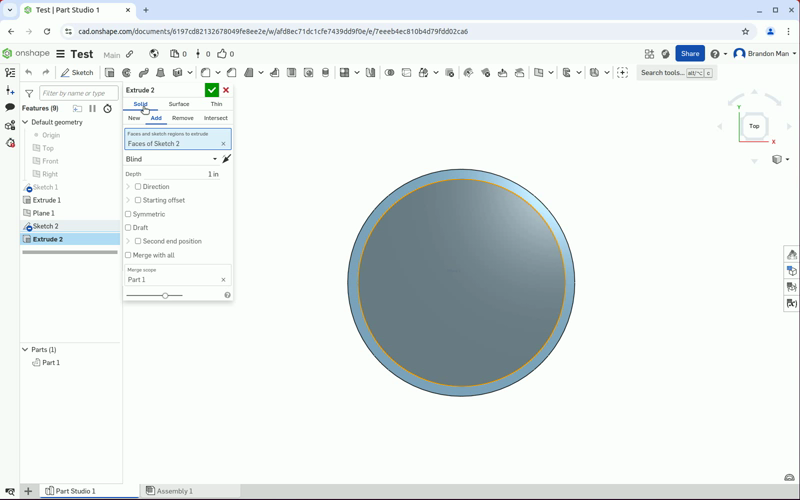
click(143, 106)
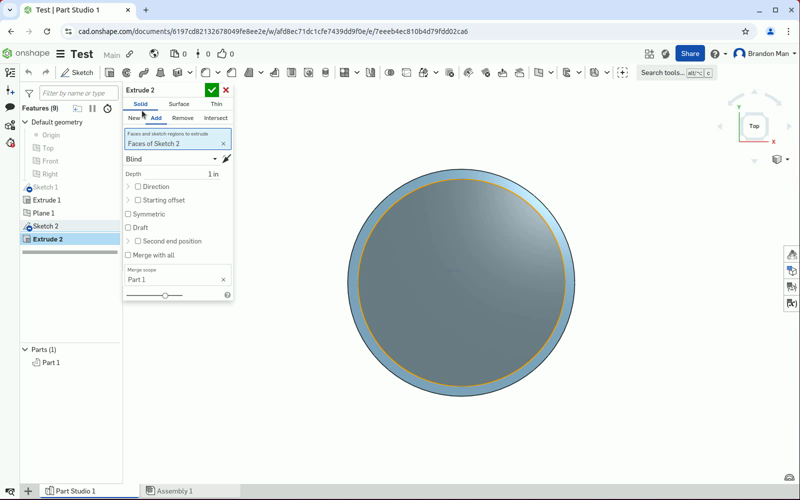
mouse_move(137, 120)
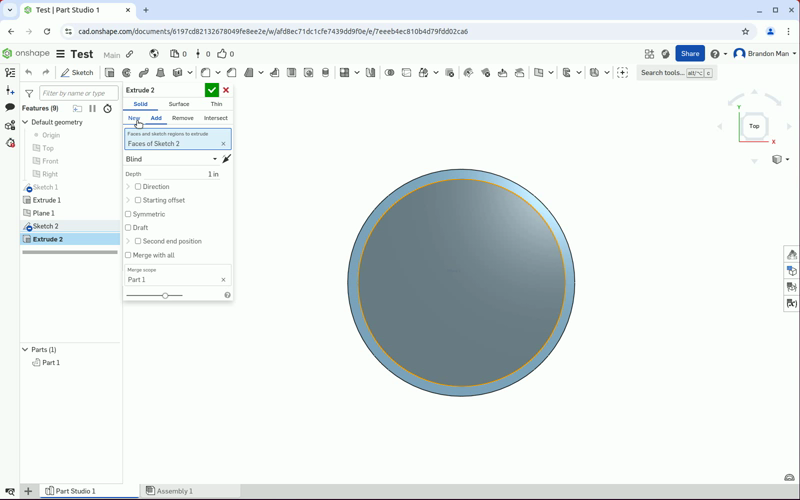
click(137, 120)
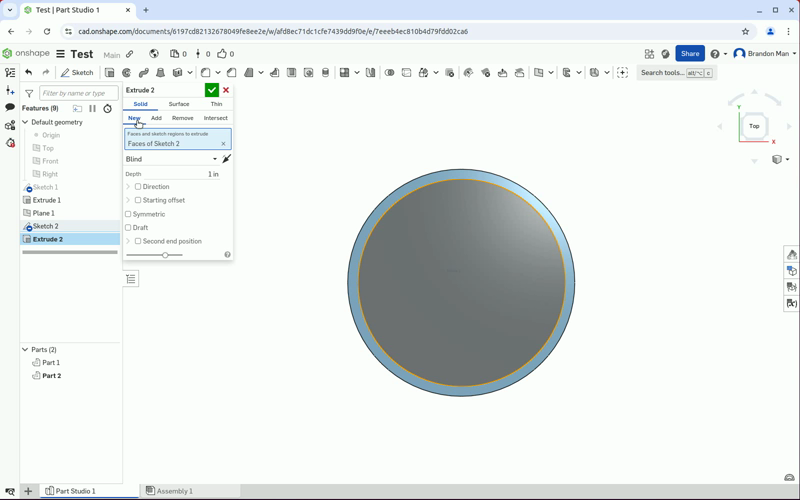
key(tab, 4)
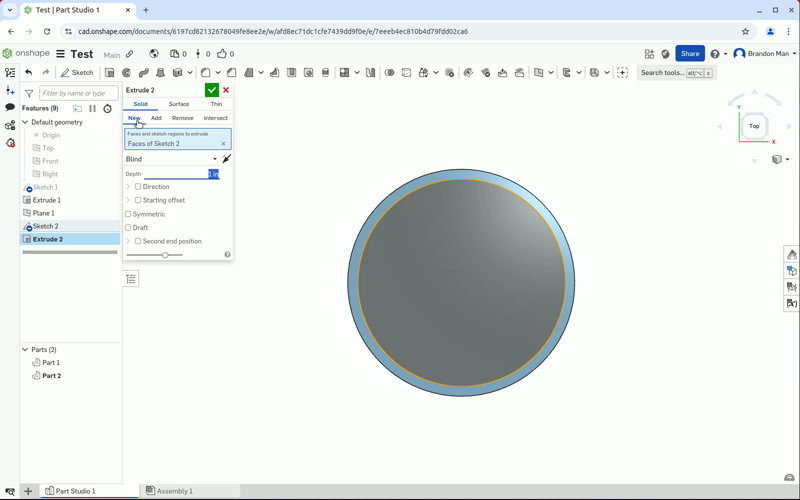
text(9.388)
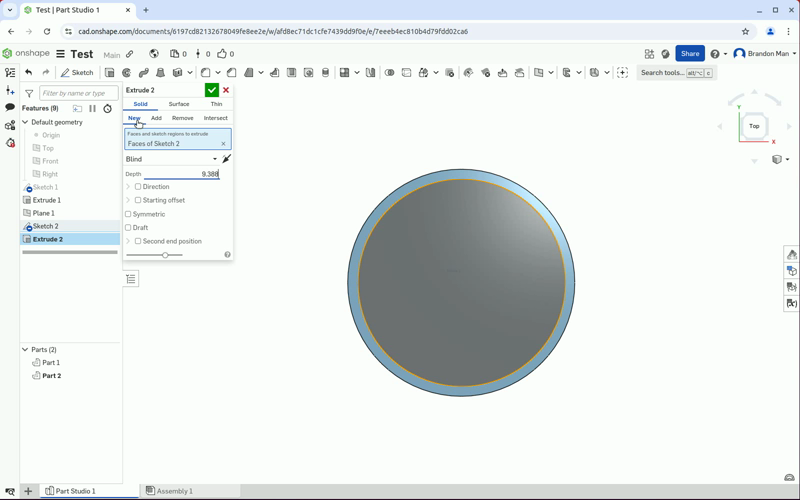
key(enter)
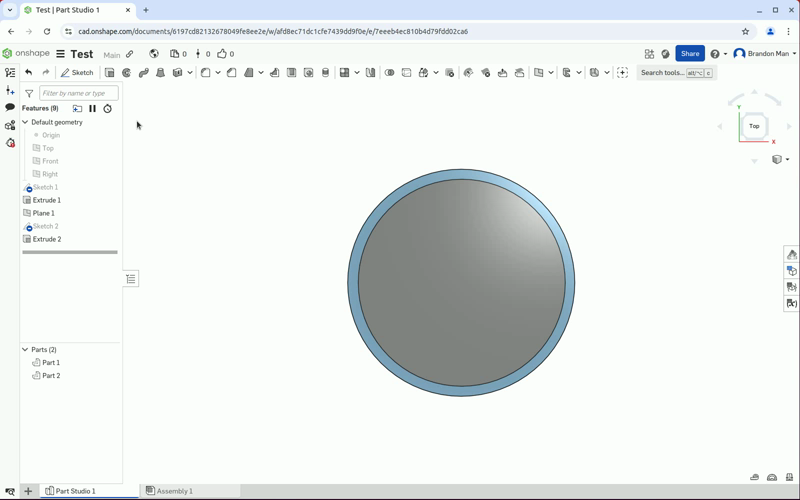
key(shift+h)
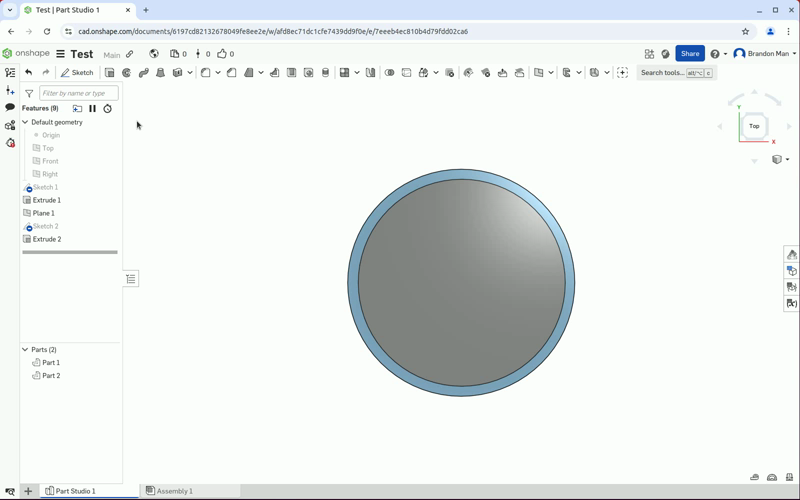
key(shift+h)
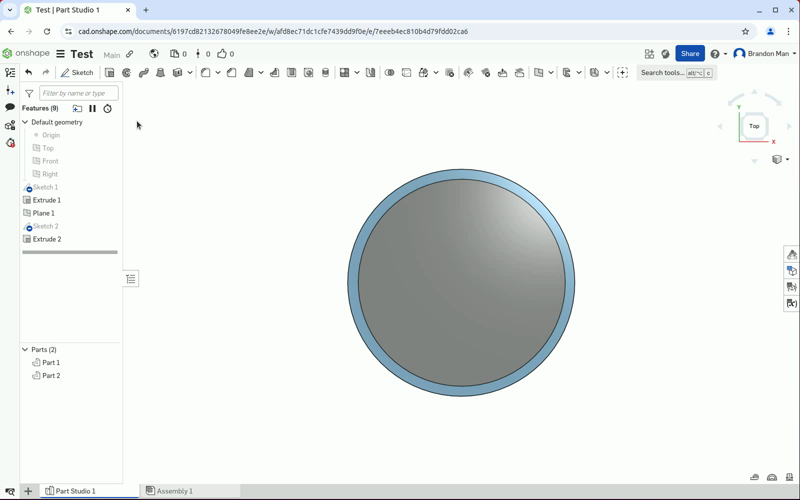
mouse_move(73, 189)
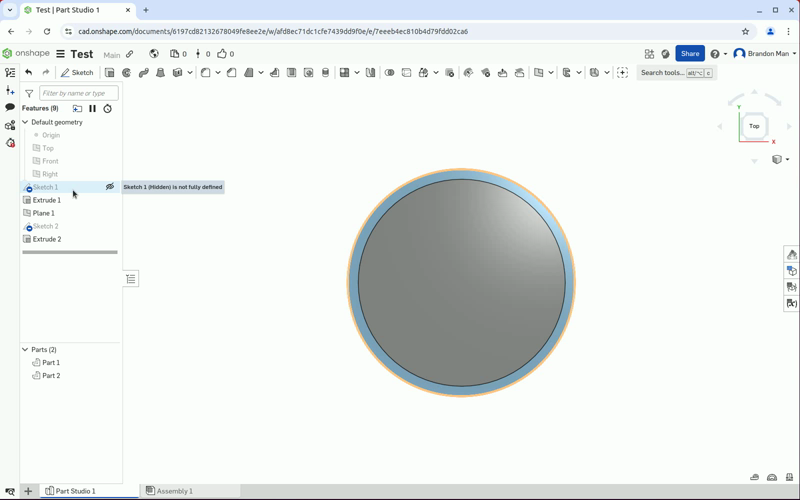
click(73, 189)
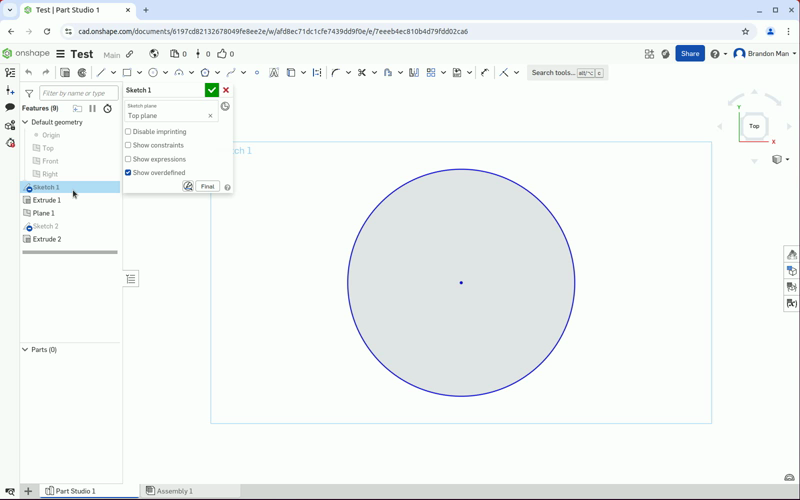
mouse_move(229, 92)
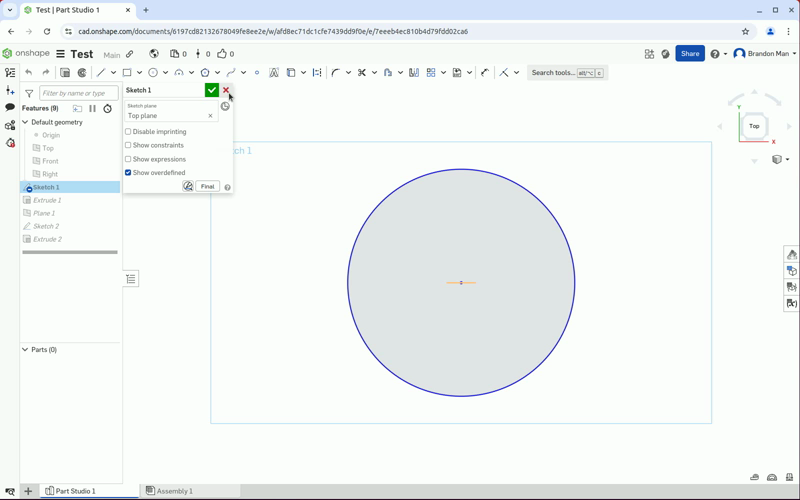
click(229, 92)
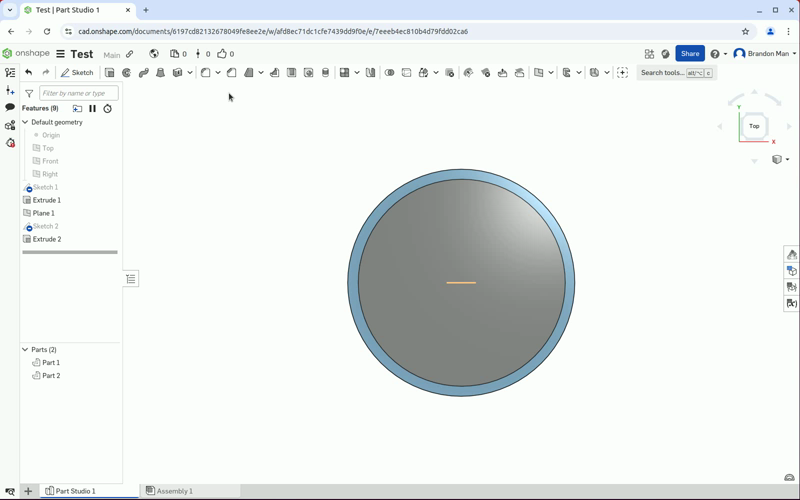
mouse_move(541, 75)
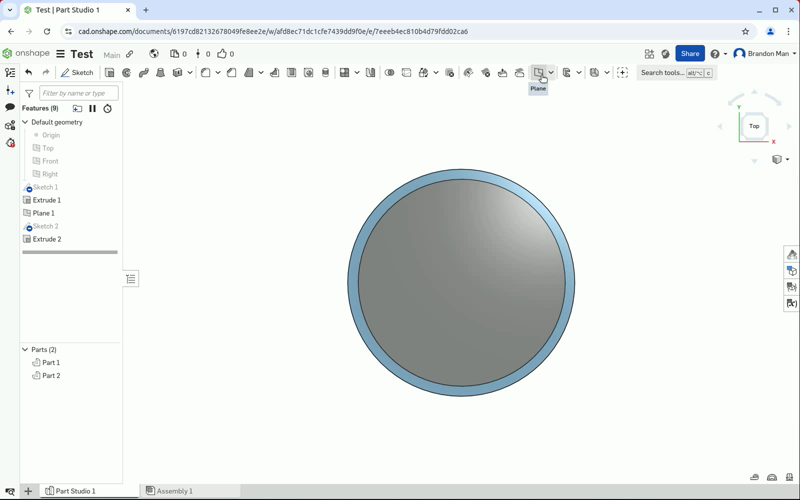
click(541, 75)
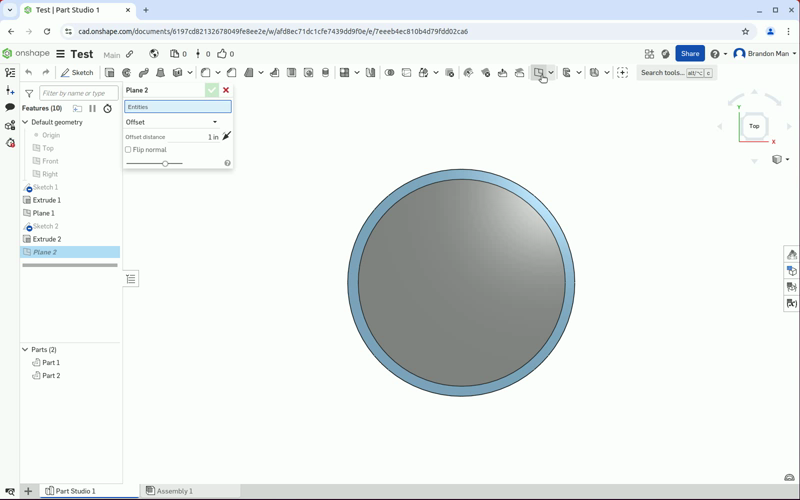
mouse_move(73, 150)
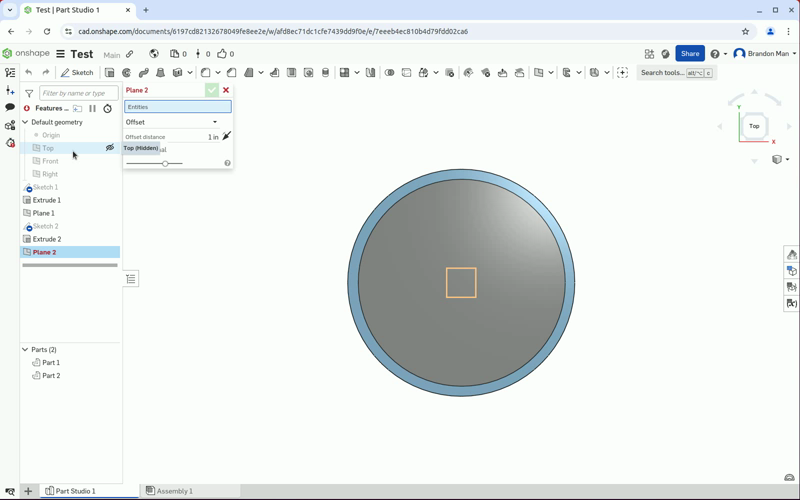
click(73, 150)
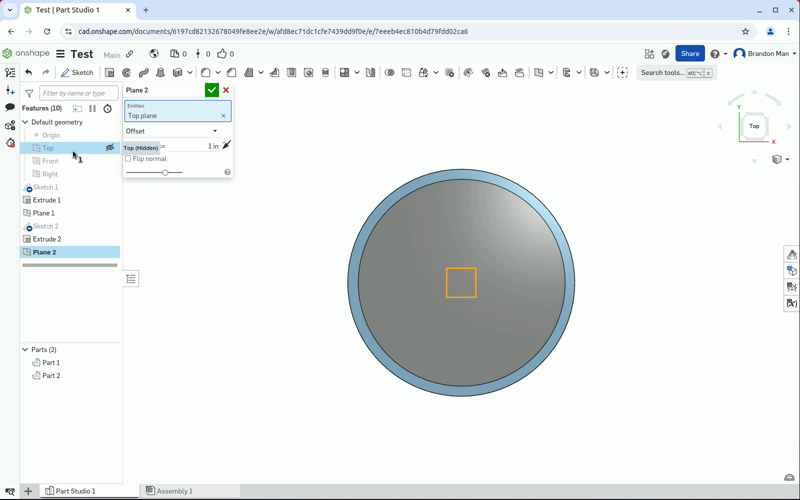
key(tab, 2)
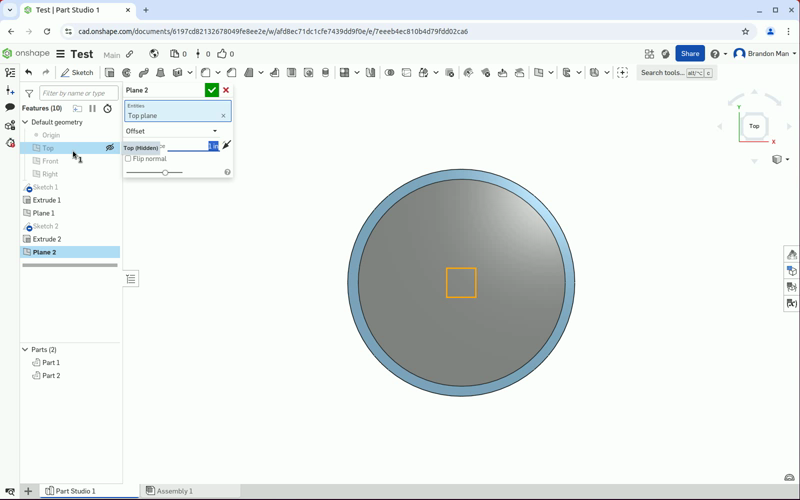
text(11.308)
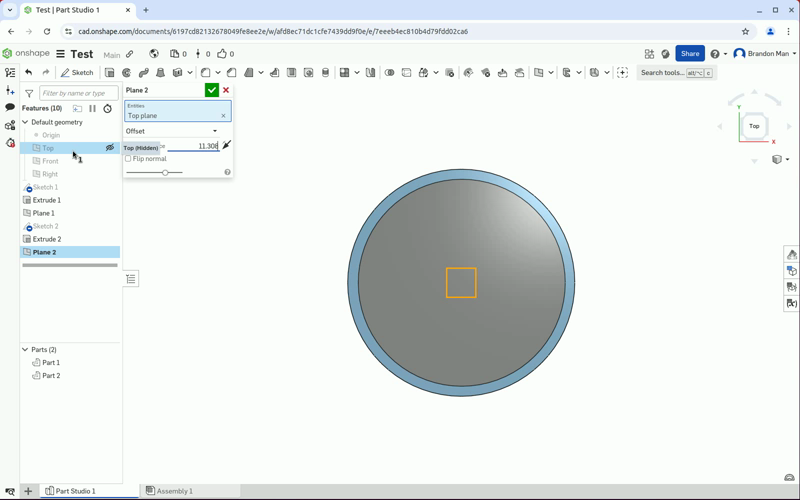
key(enter, 2)
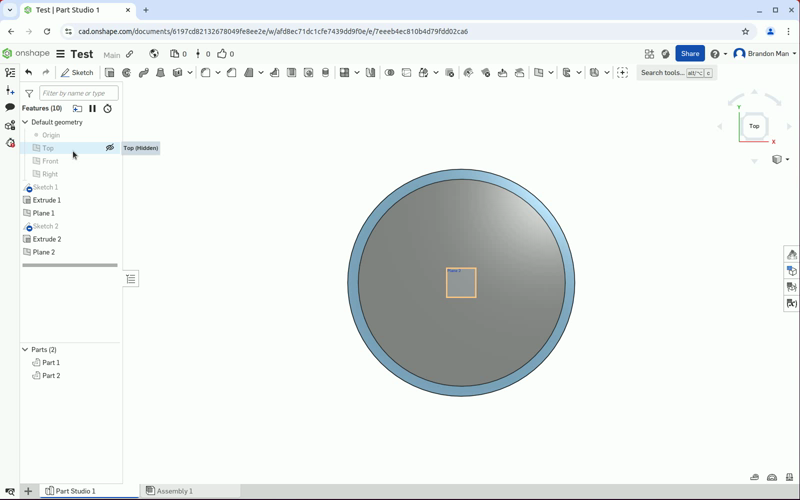
key(shift+s)
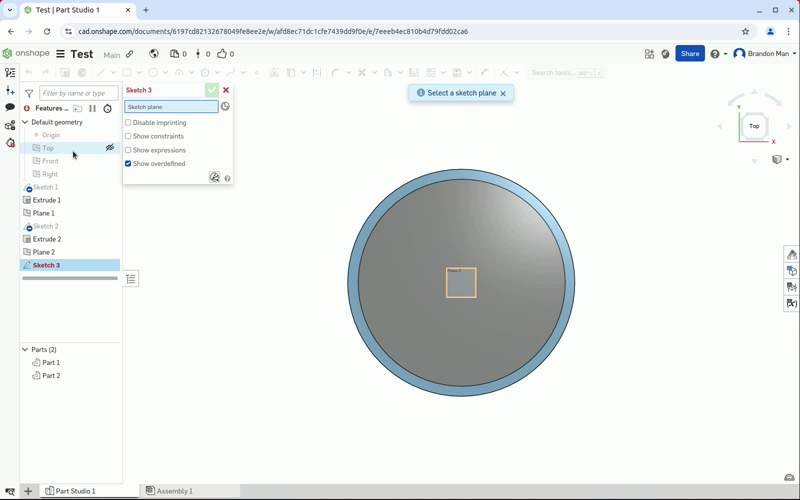
mouse_move(73, 254)
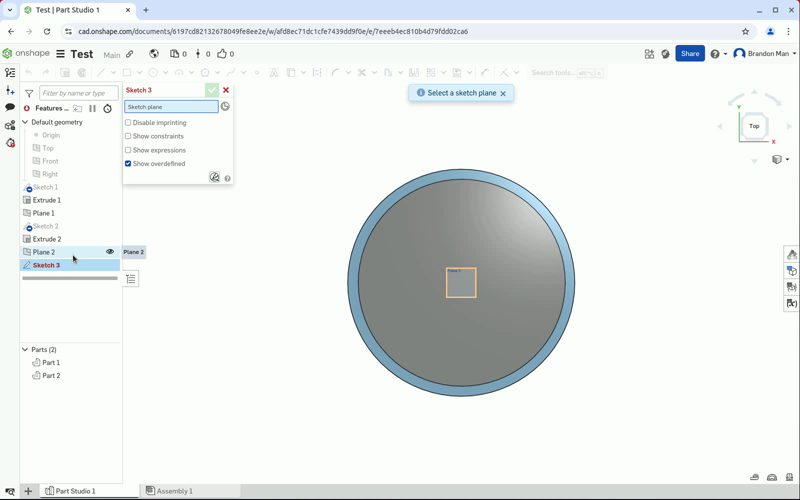
click(73, 254)
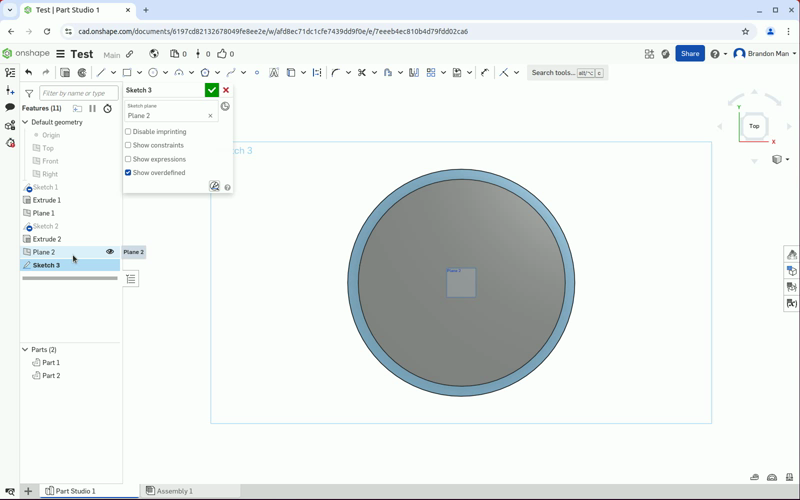
mouse_move(73, 352)
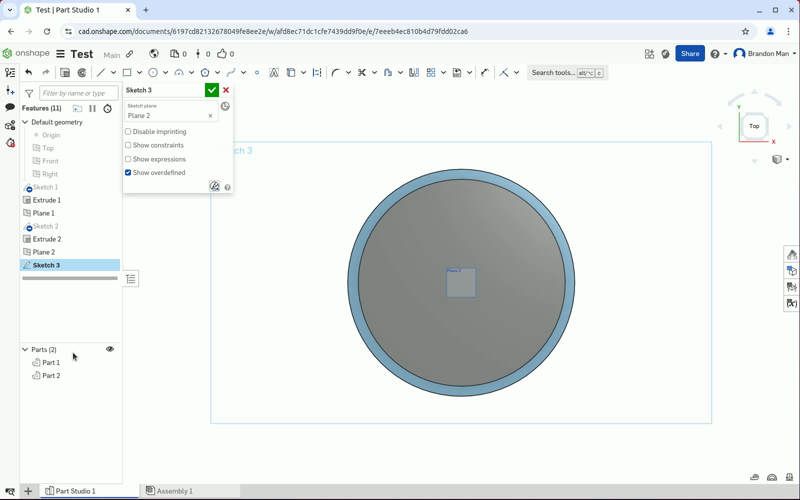
key(y)
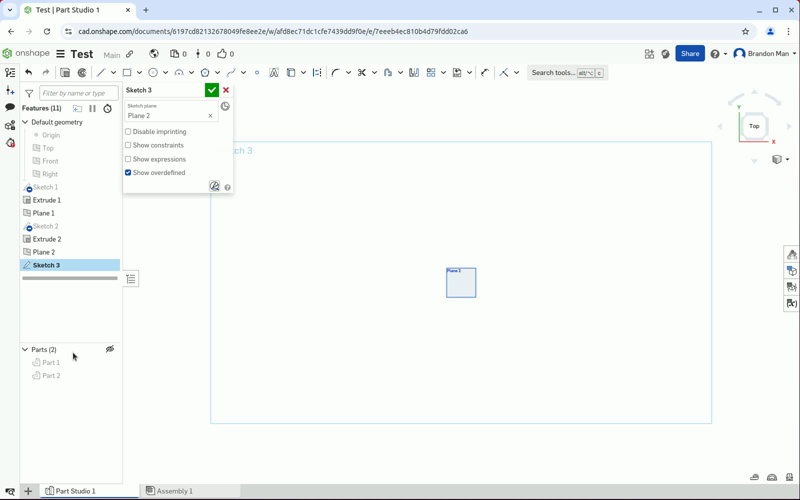
key(l)
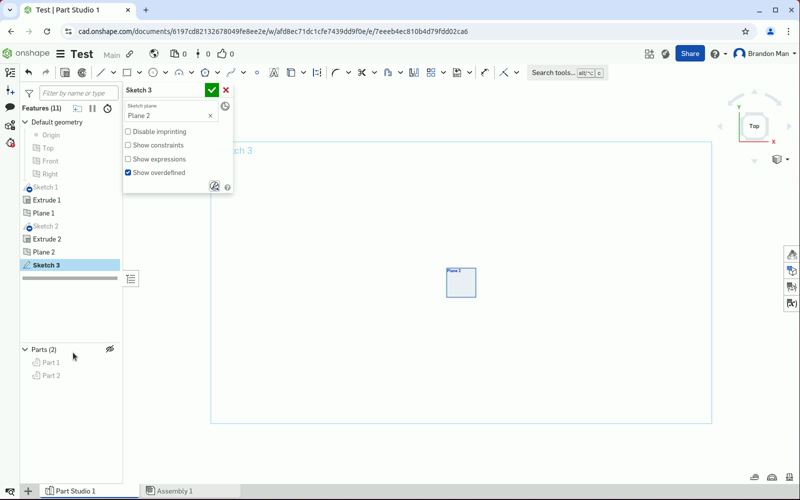
key_down(shift)
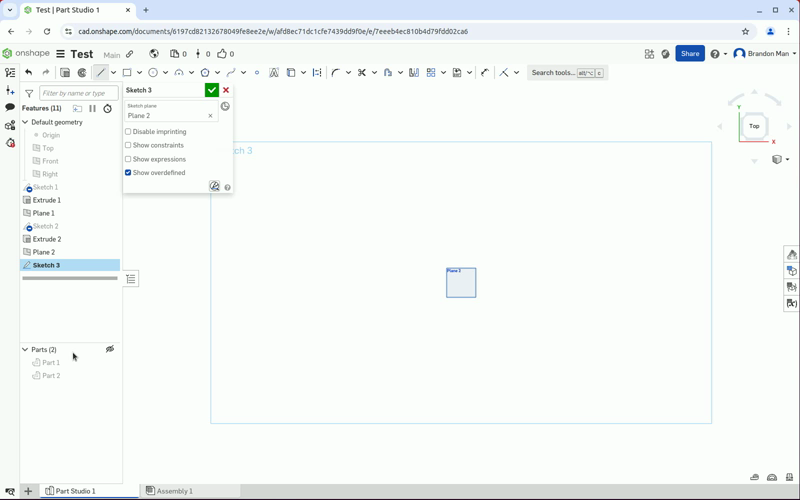
mouse_move(420, 281)
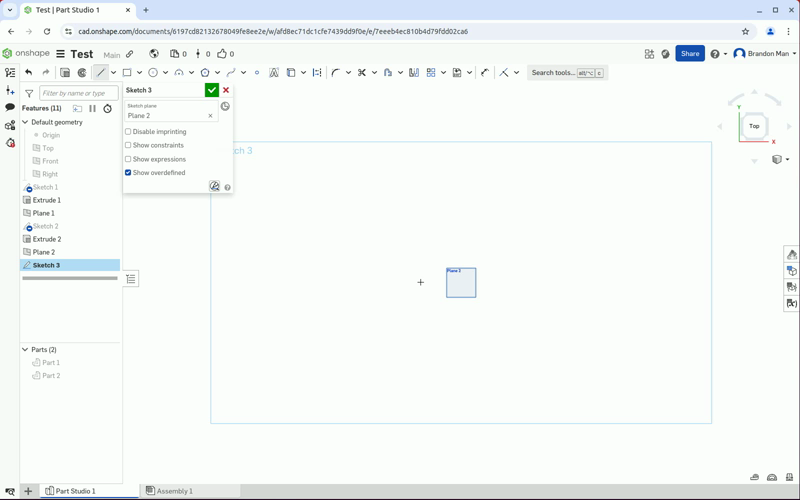
click(420, 281)
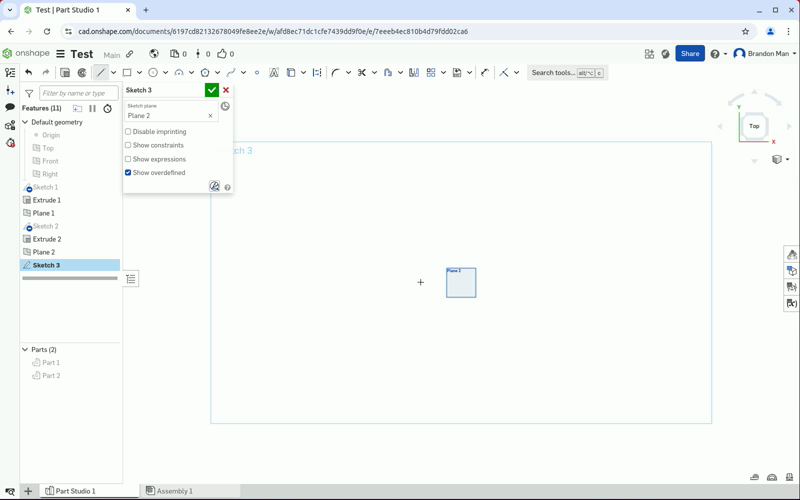
key_up(shift)
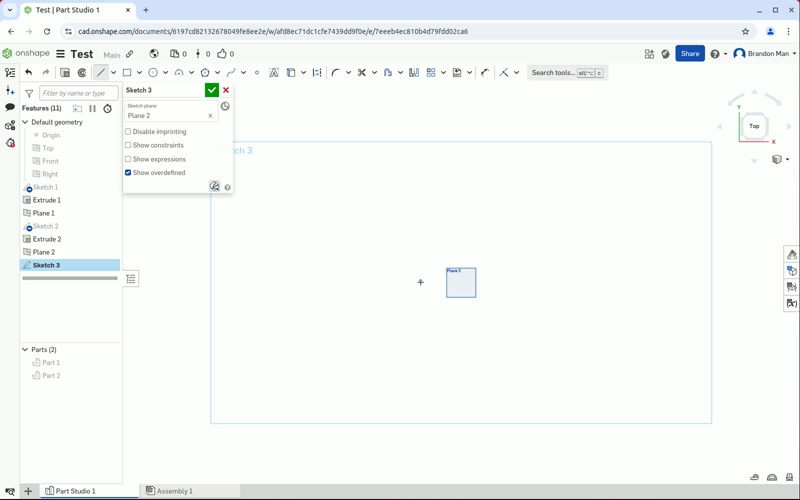
key_down(shift)
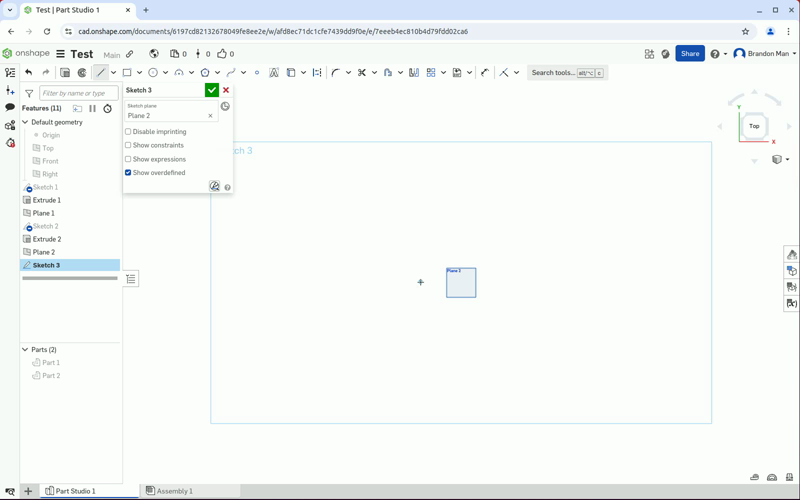
mouse_move(450, 281)
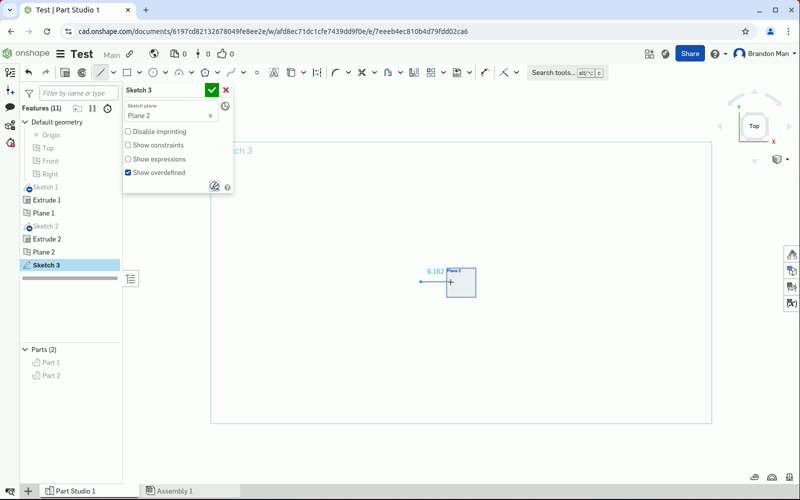
mouse_move(440, 316)
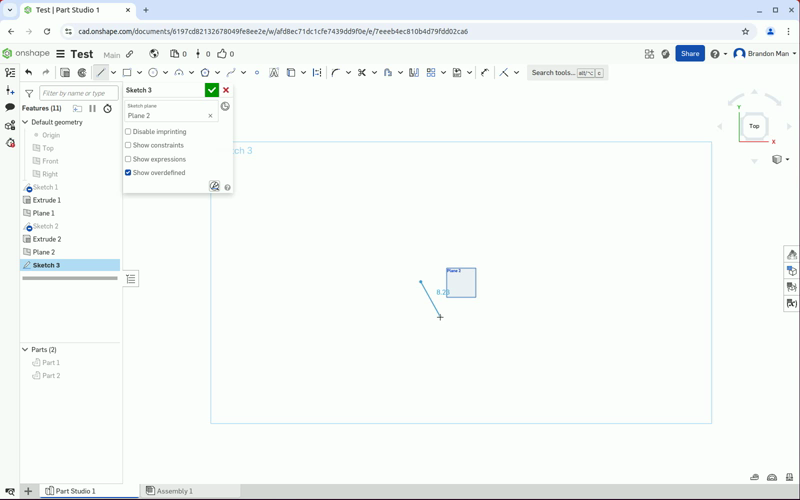
click(440, 316)
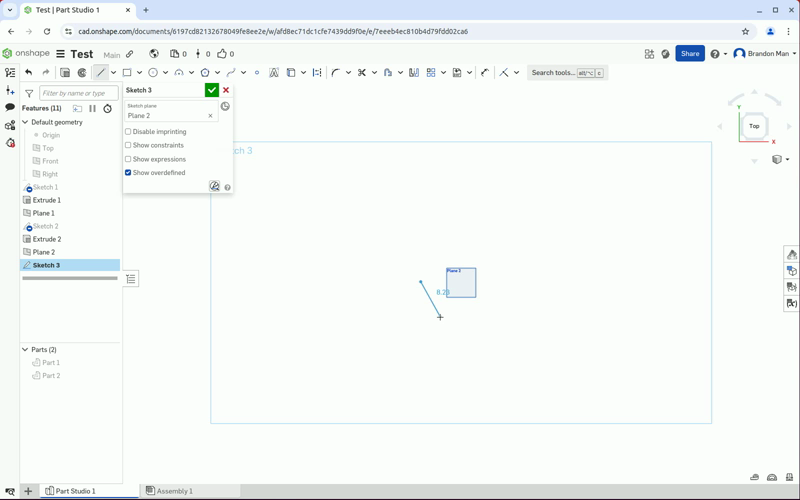
key_up(shift)
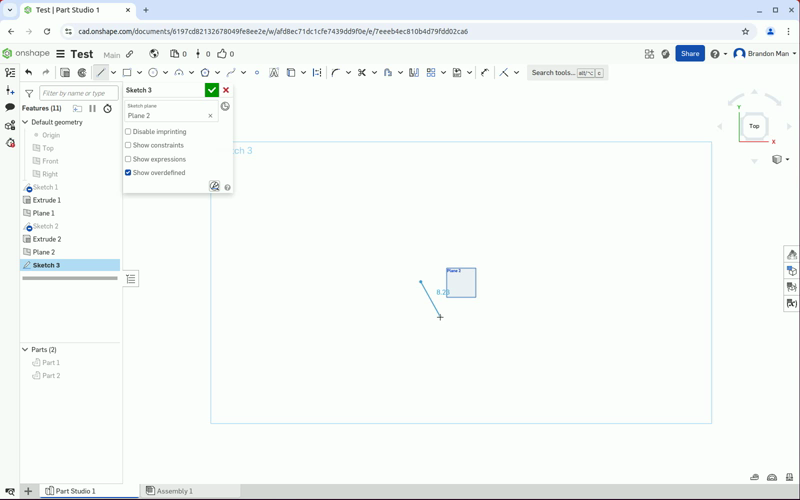
key_down(shift)
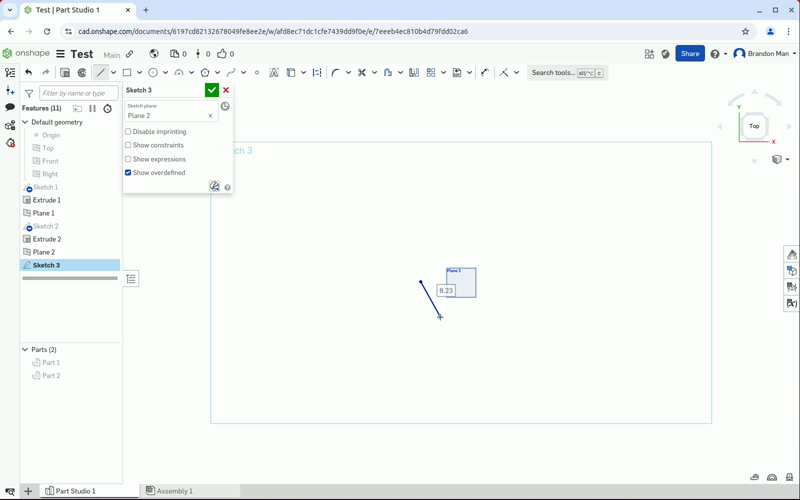
mouse_move(470, 316)
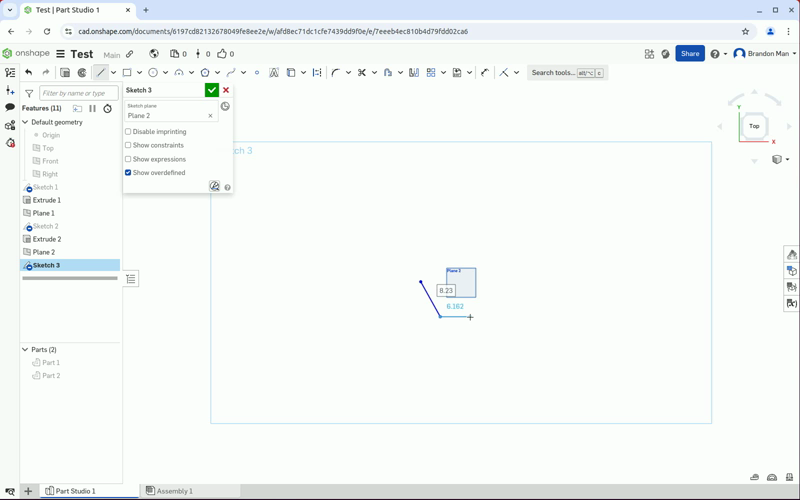
mouse_move(479, 317)
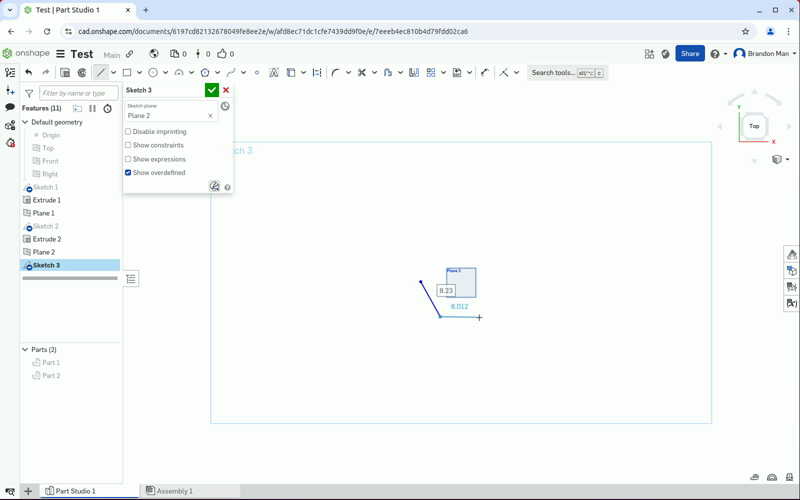
click(479, 317)
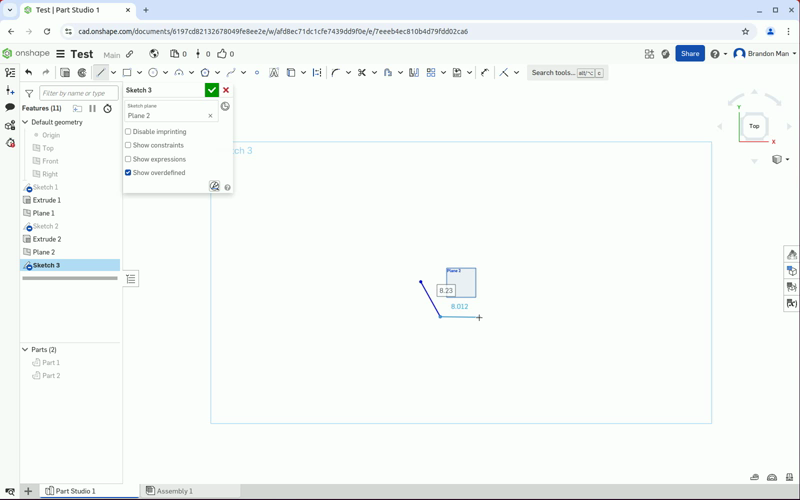
key_up(shift)
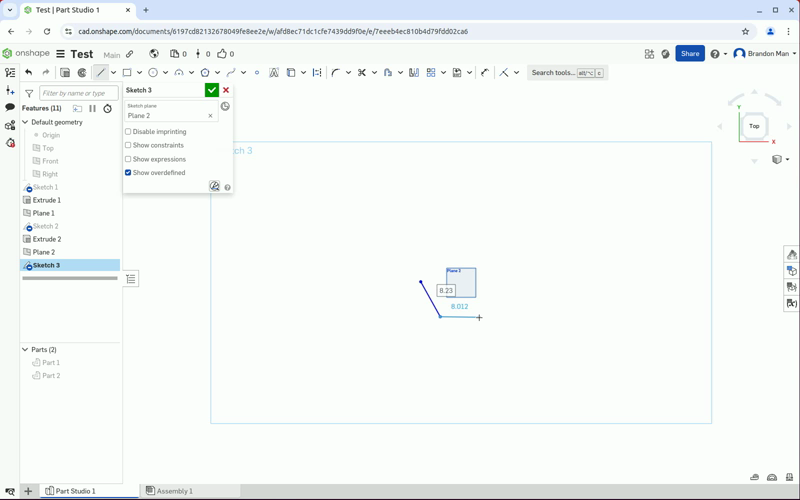
key_down(shift)
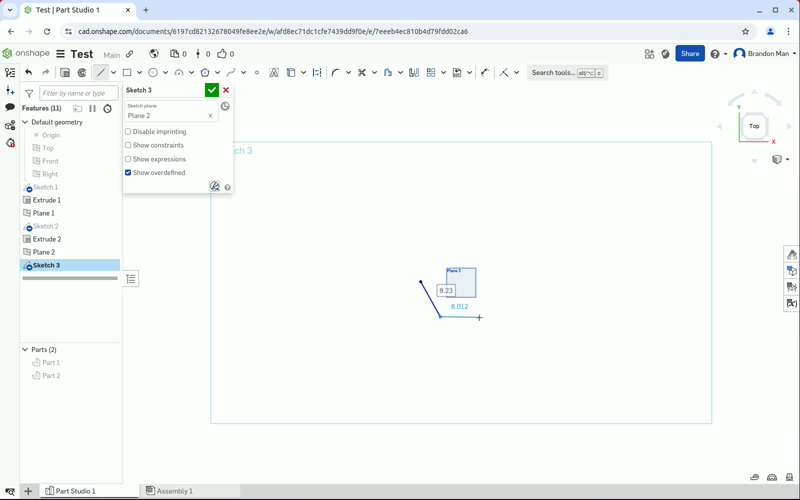
mouse_move(509, 317)
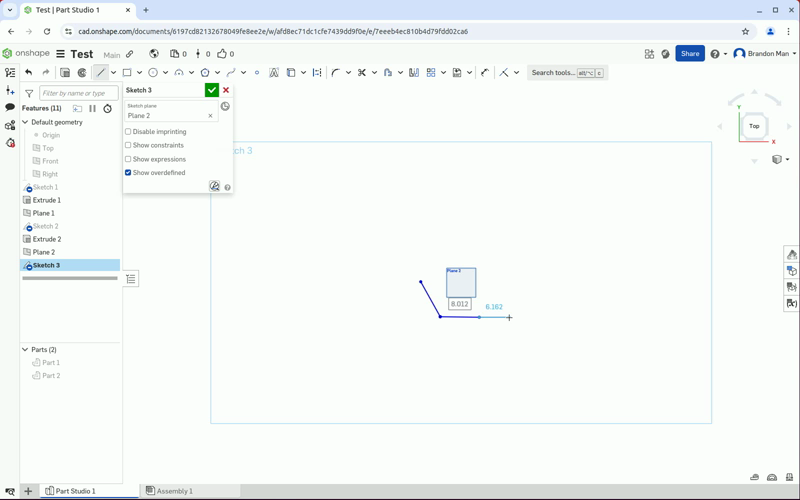
mouse_move(499, 283)
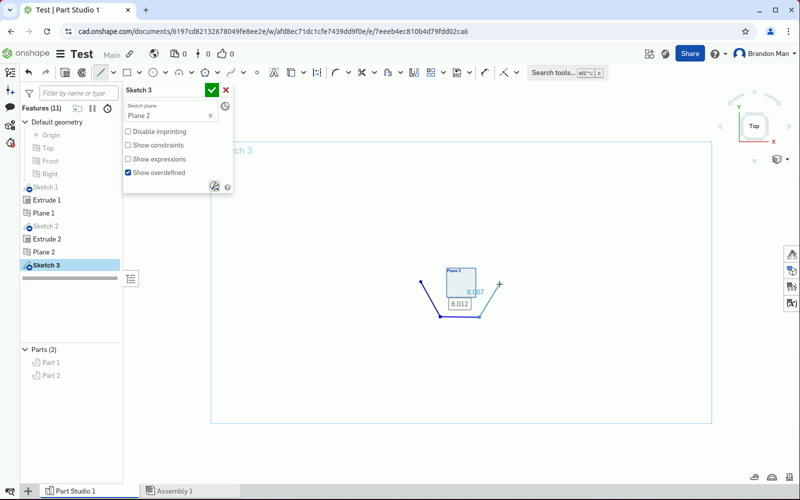
click(499, 283)
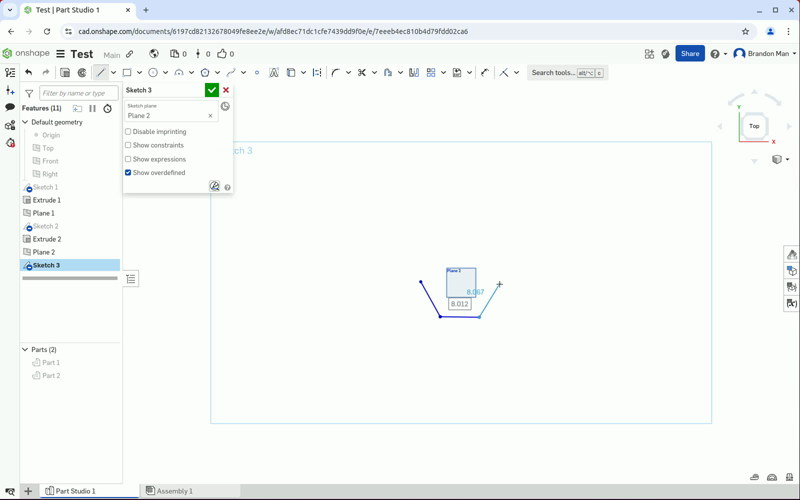
key_up(shift)
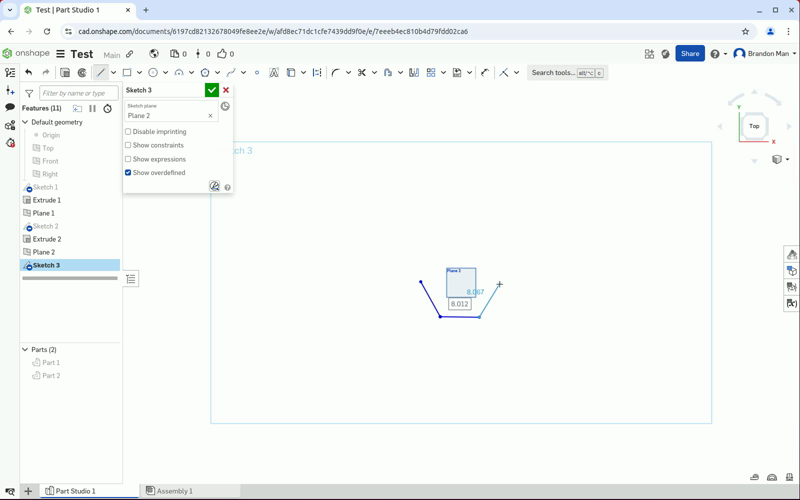
key_down(shift)
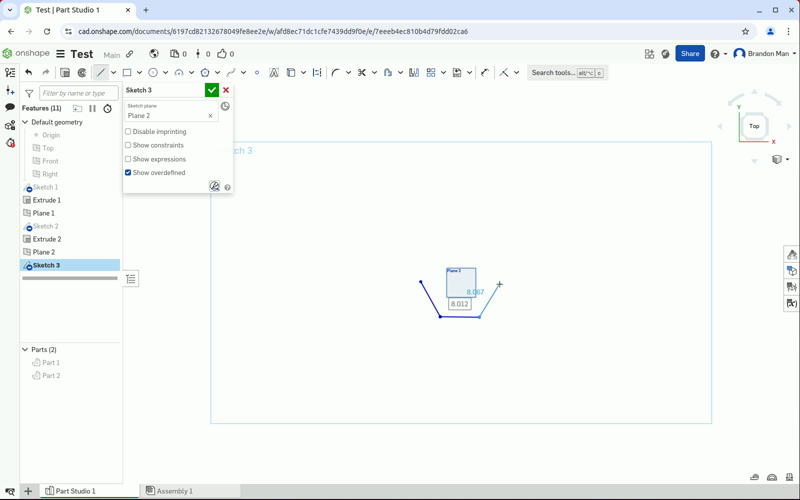
mouse_move(529, 283)
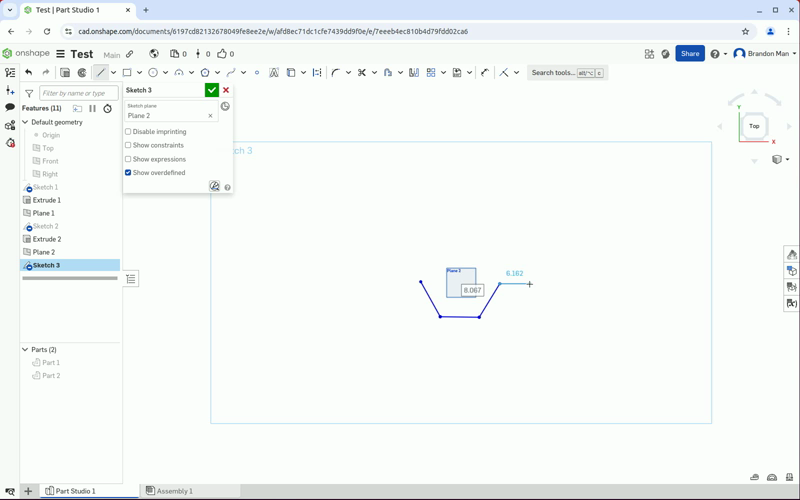
mouse_move(480, 248)
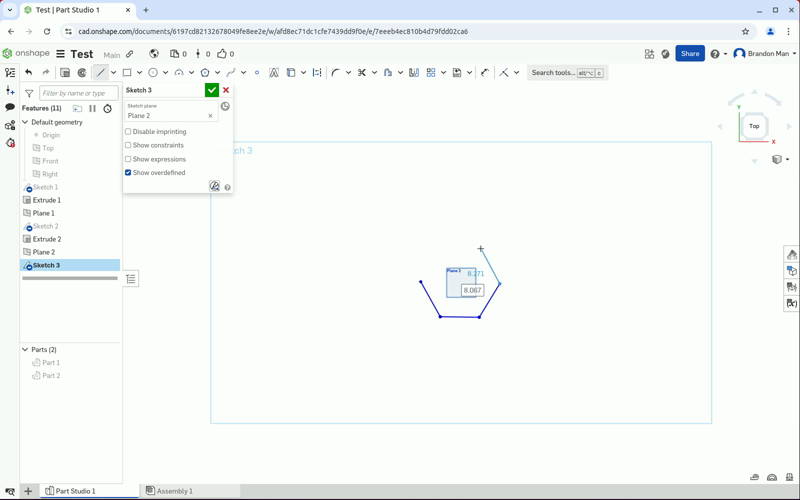
click(480, 248)
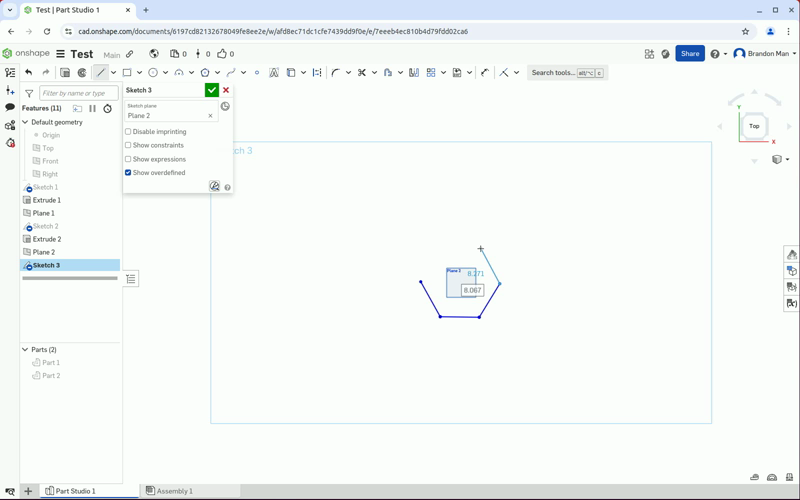
key_up(shift)
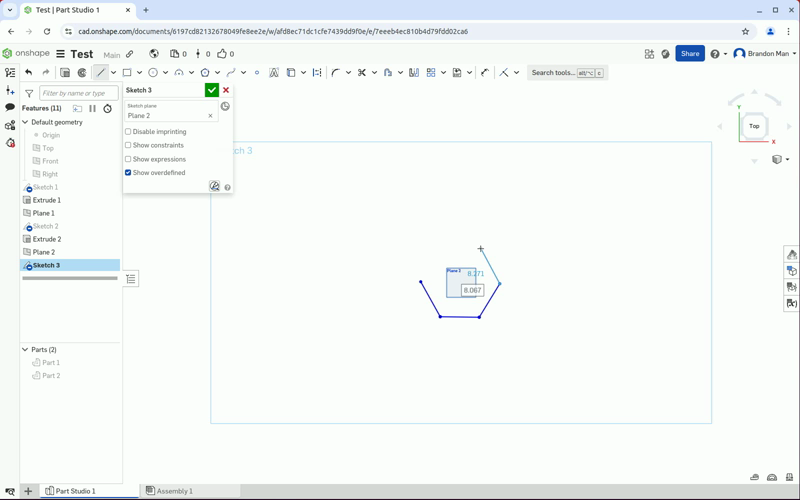
key_down(shift)
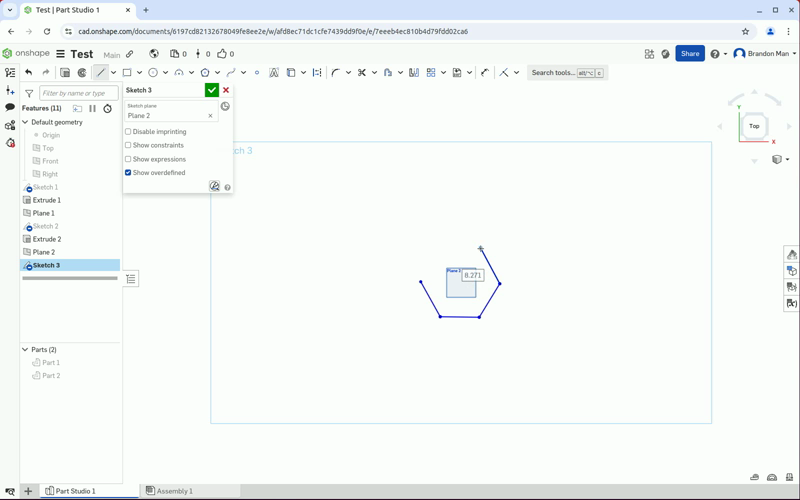
mouse_move(510, 248)
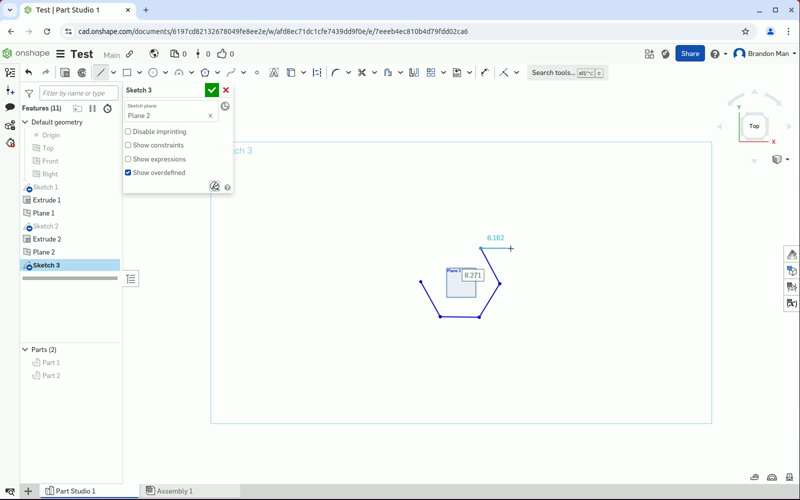
mouse_move(441, 247)
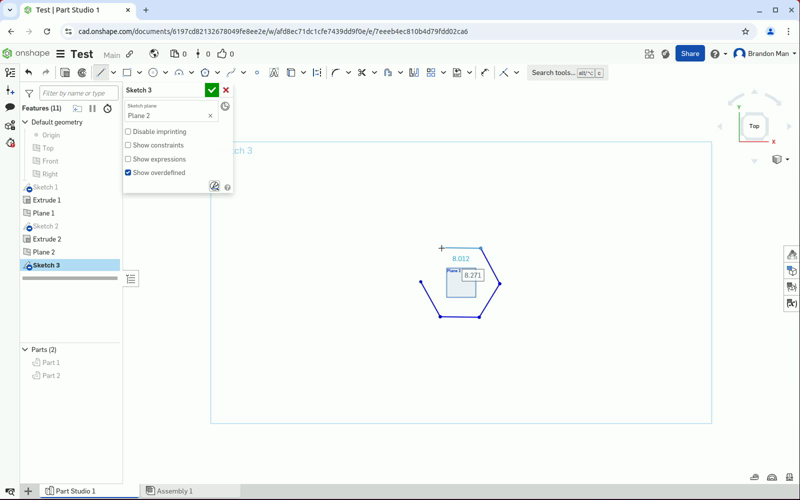
click(441, 247)
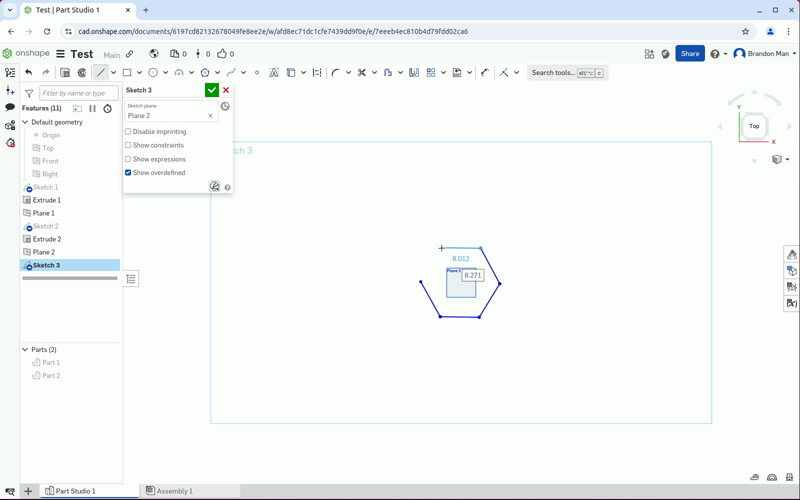
key_up(shift)
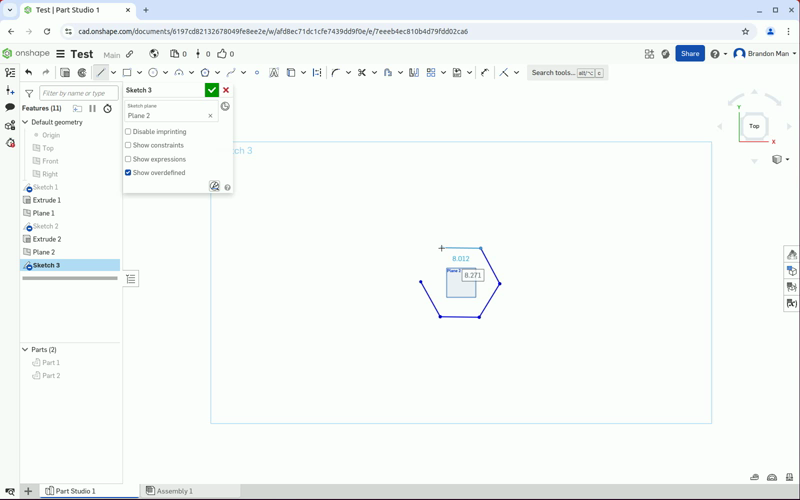
mouse_move(471, 247)
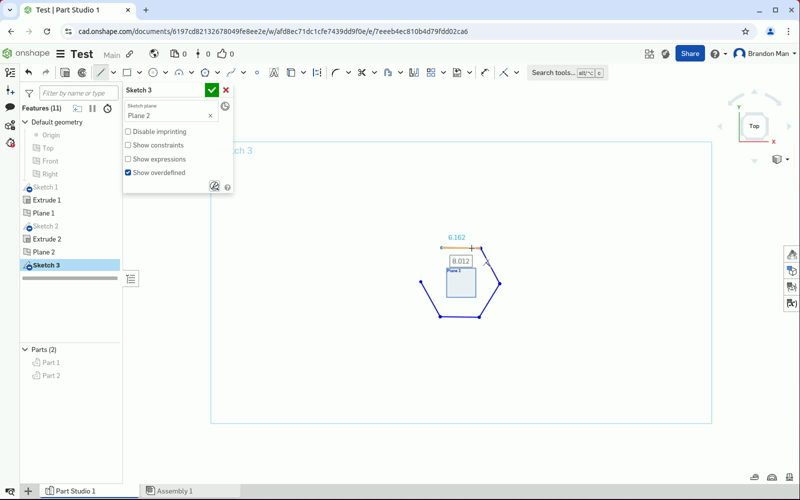
key_down(shift)
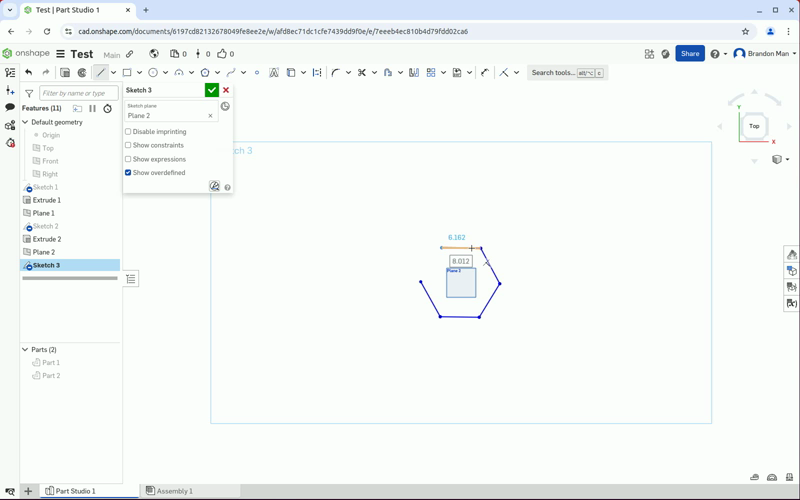
mouse_move(420, 281)
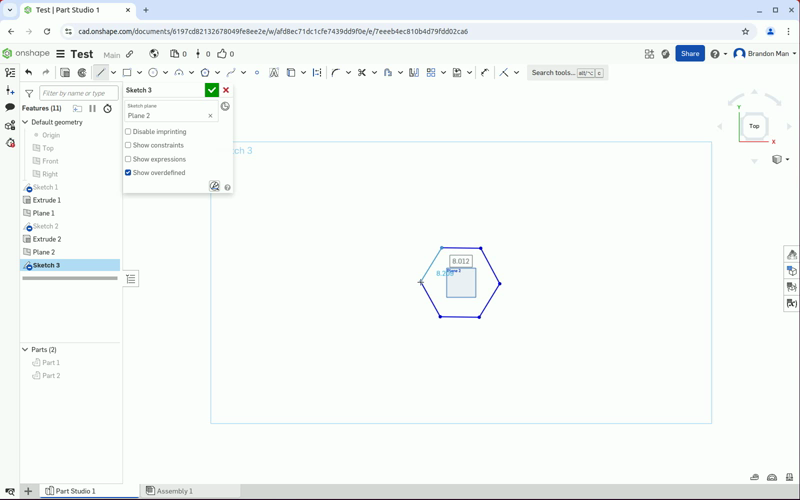
key_up(shift)
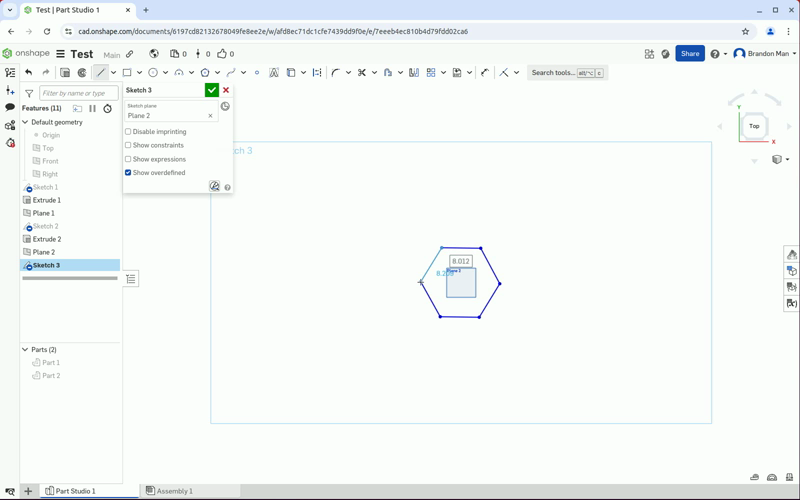
click(420, 281)
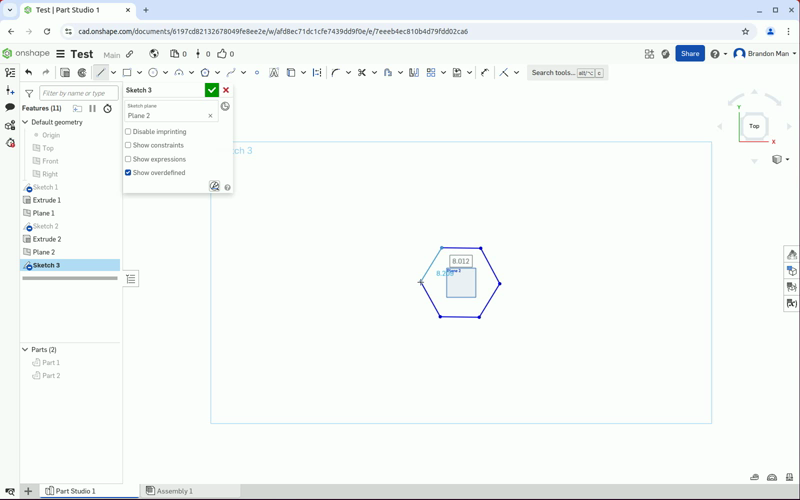
key(esc)
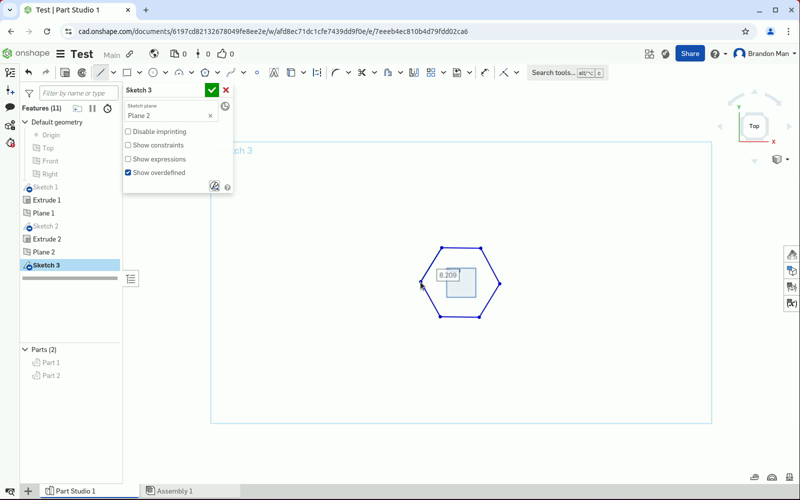
mouse_move(467, 295)
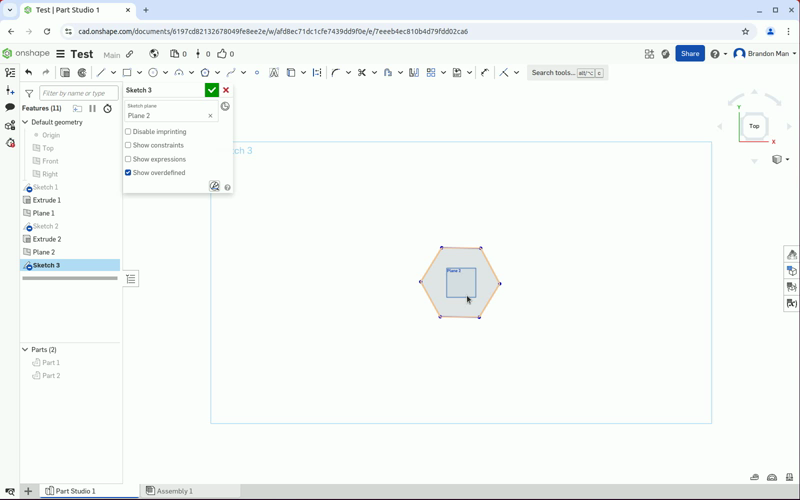
click(467, 295)
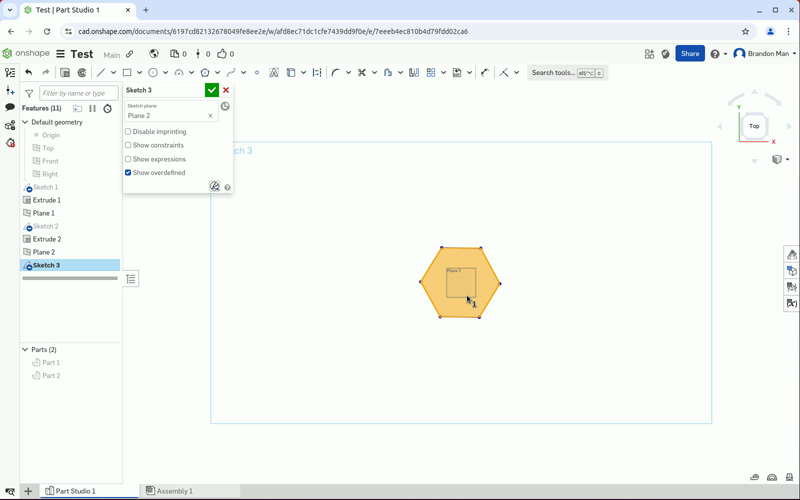
mouse_move(73, 352)
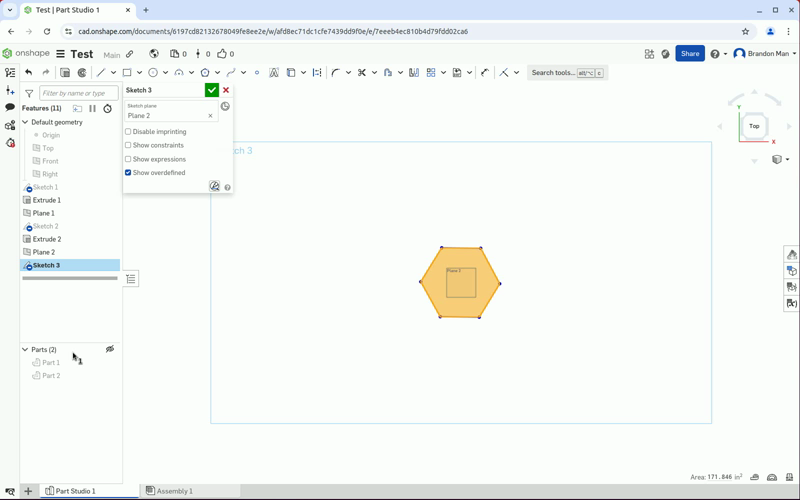
key(shift+y)
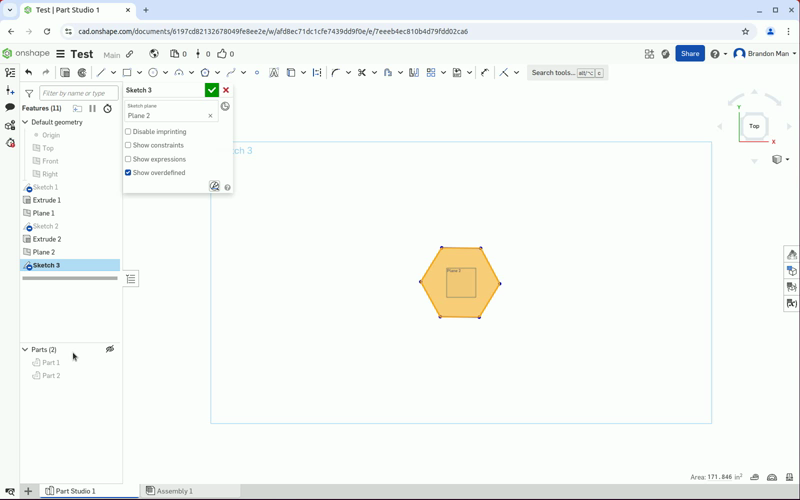
key(shift+e)
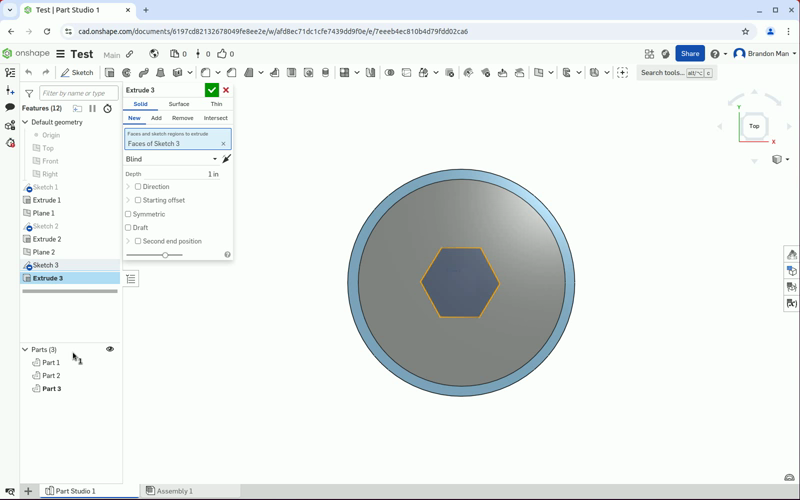
mouse_move(143, 106)
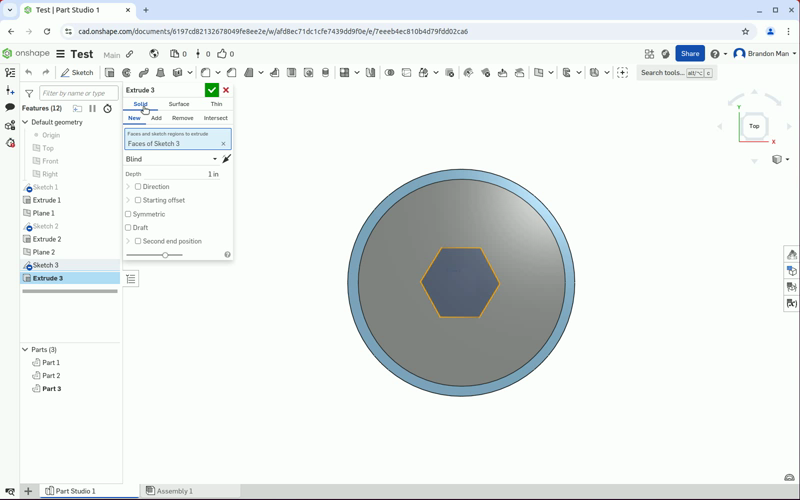
click(143, 106)
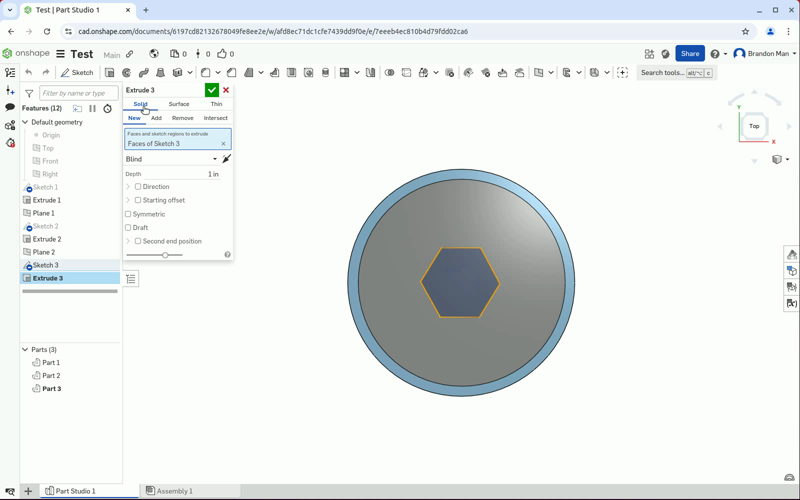
mouse_move(186, 120)
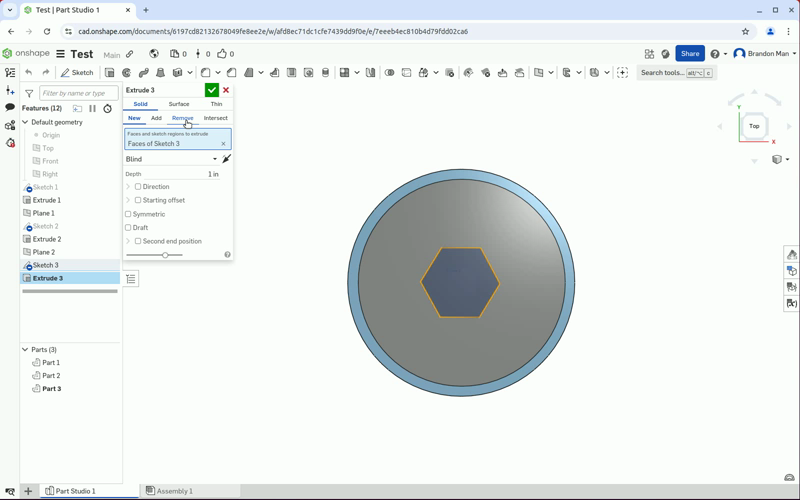
click(186, 120)
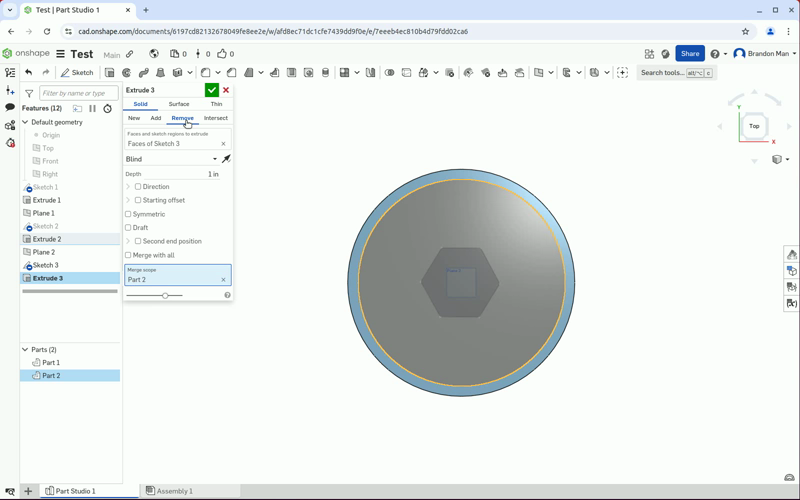
key(tab, 4)
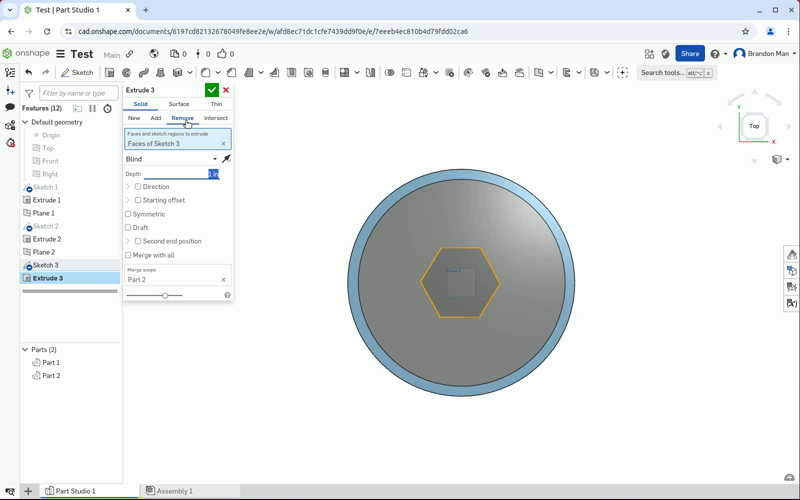
text(30.811)
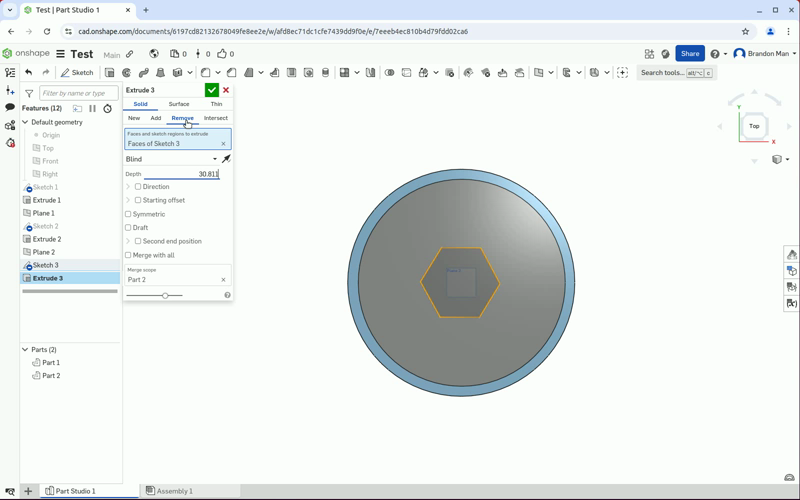
key(tab, 6)
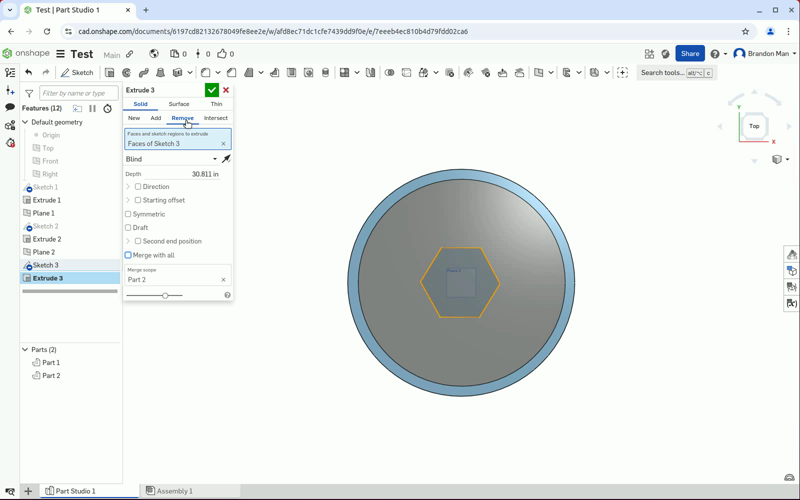
key(space)
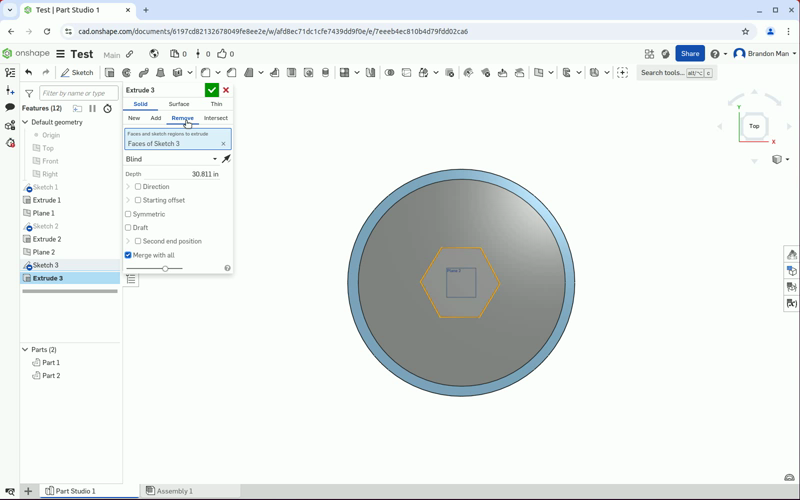
key(enter)
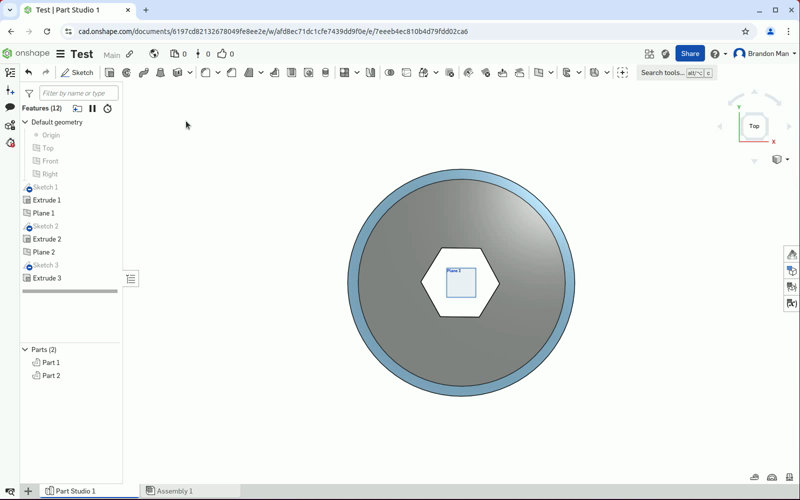
key(shift+h)
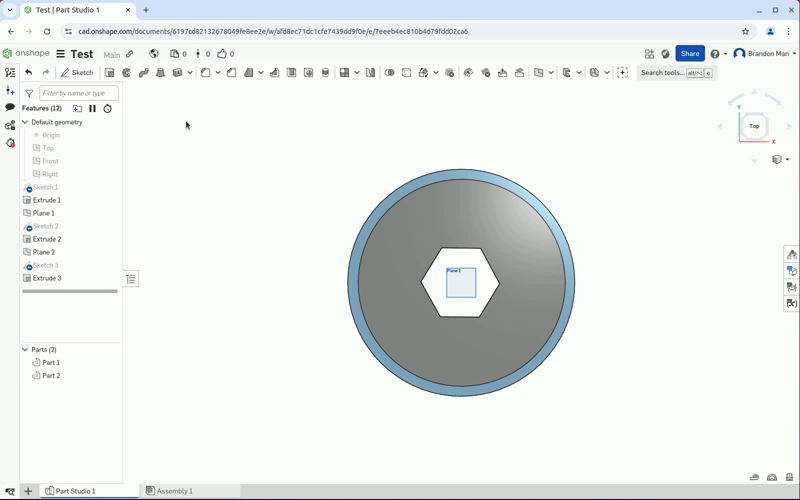
key(shift+h)
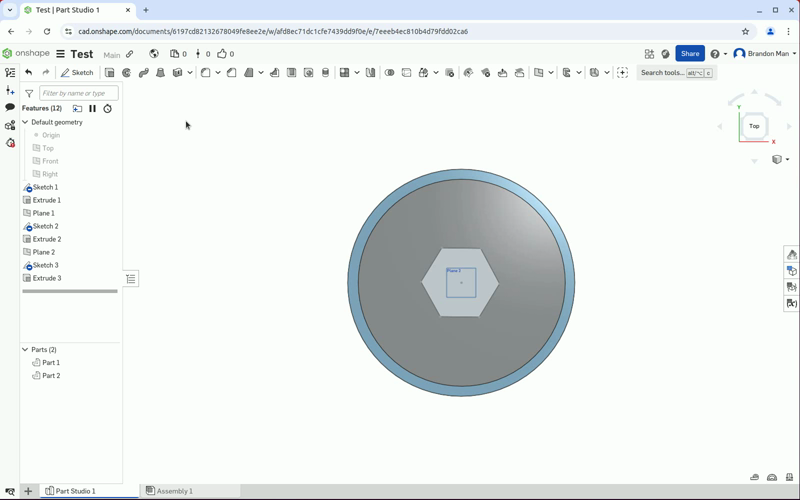
key(shift+7)
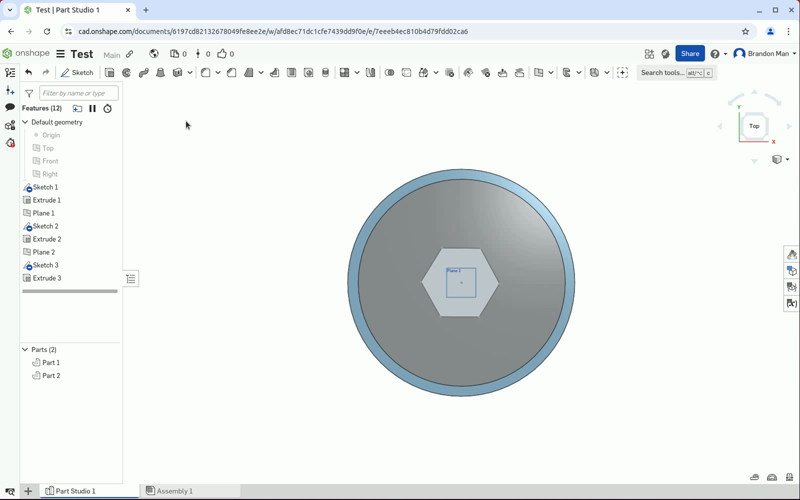
key(up, 3)
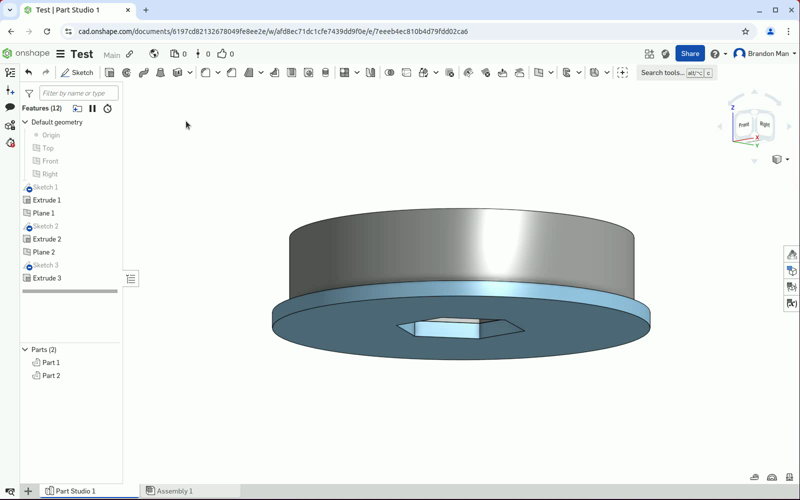
key(left, 3)
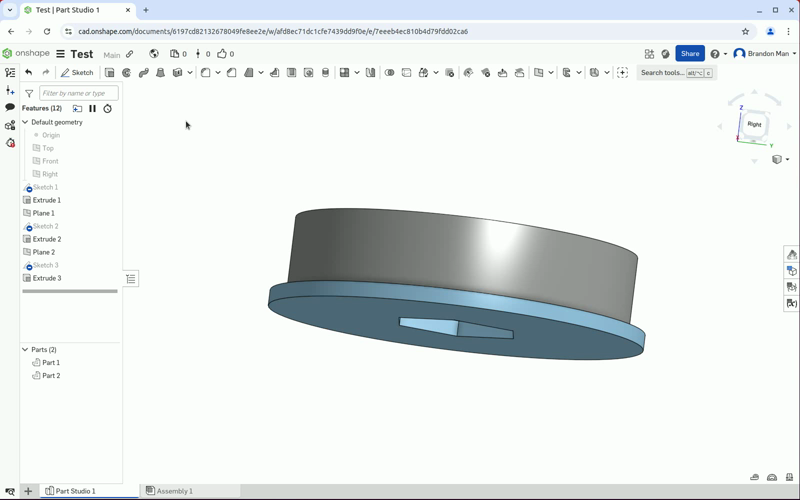
key(right, 3)
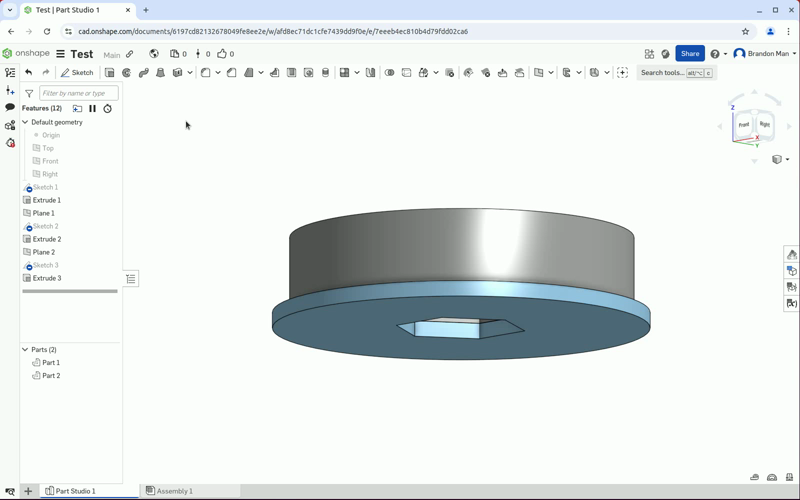
key(down, 3)
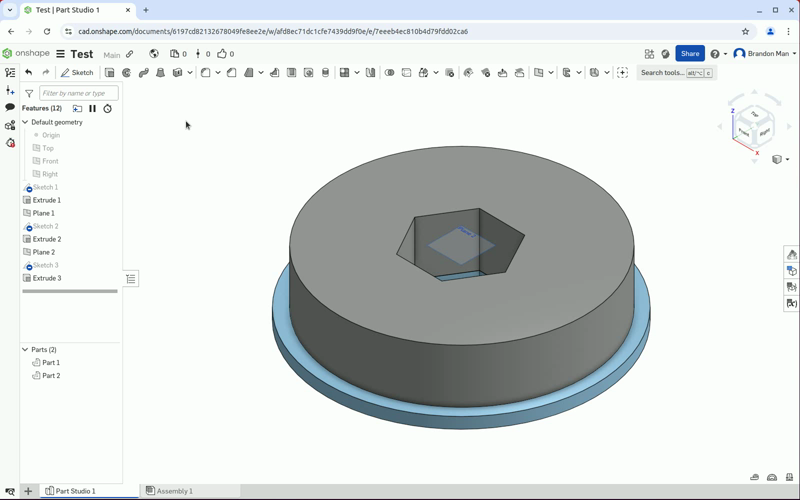
mouse_move(73, 189)
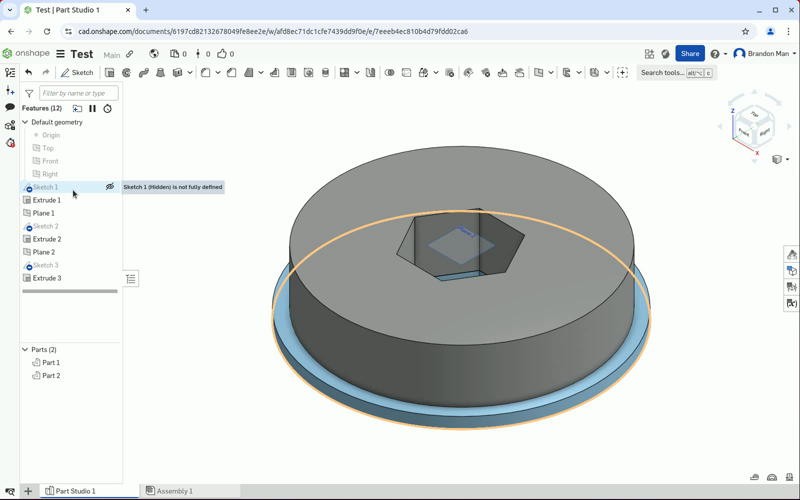
click(73, 189)